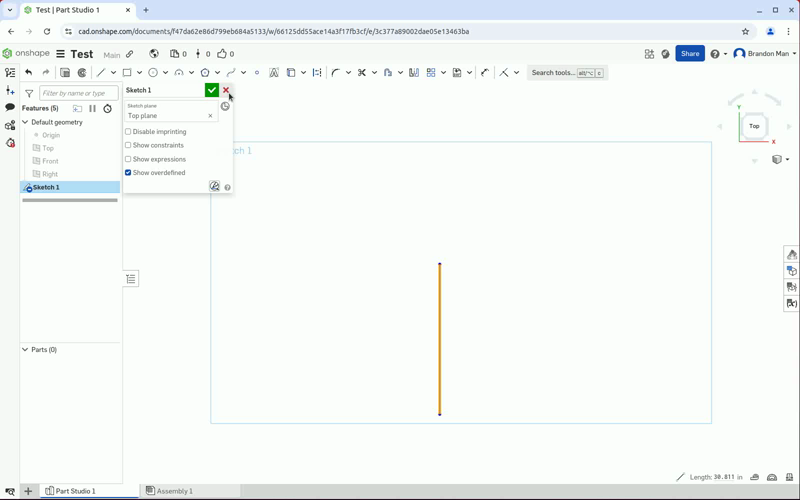
key(shift+h)
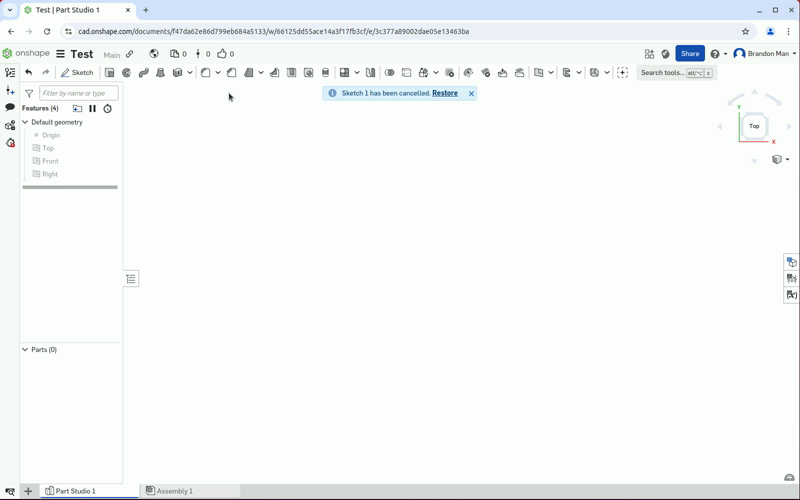
mouse_move(73, 352)
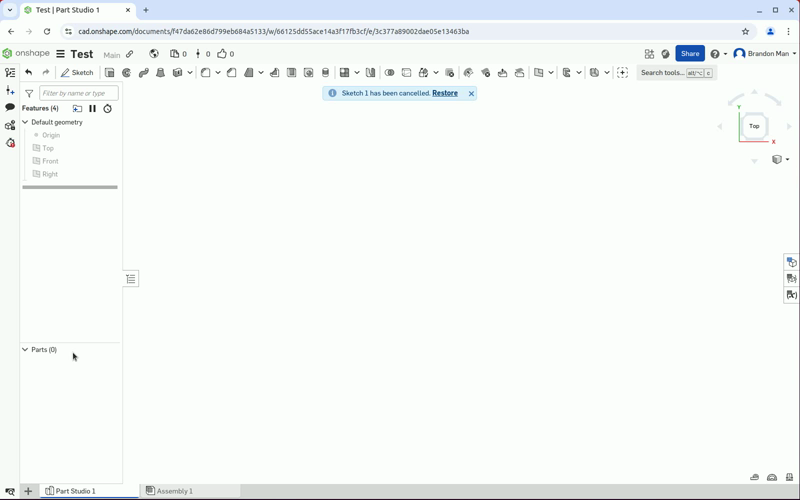
key(y)
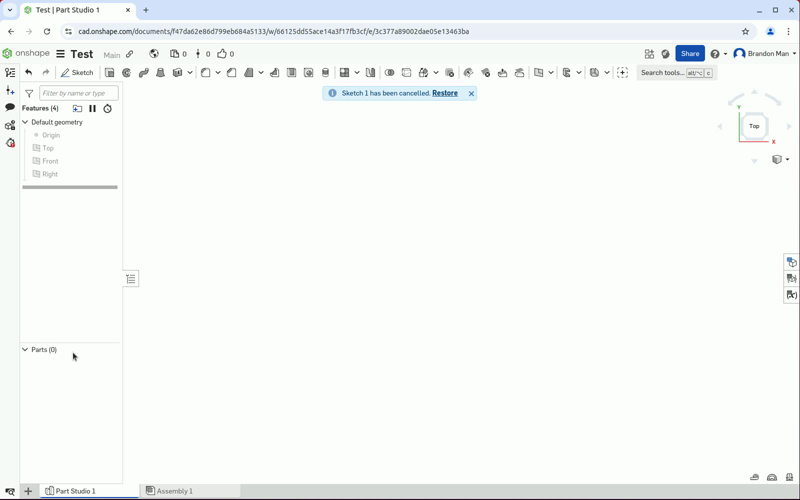
key(shift+p)
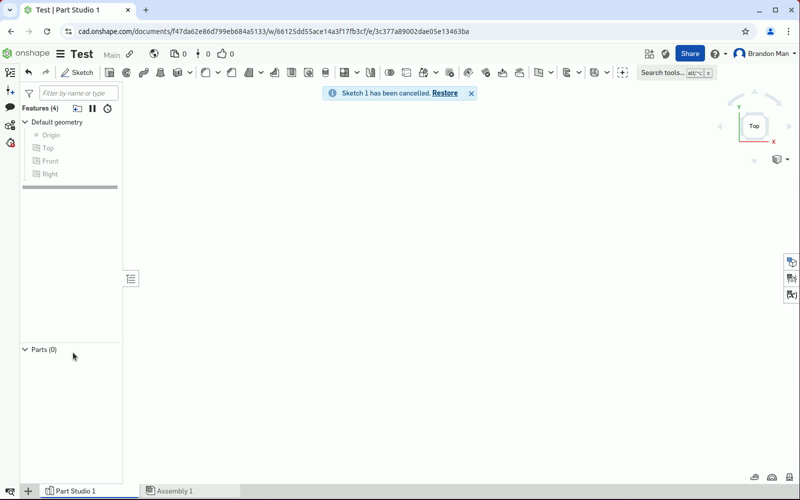
key(space)
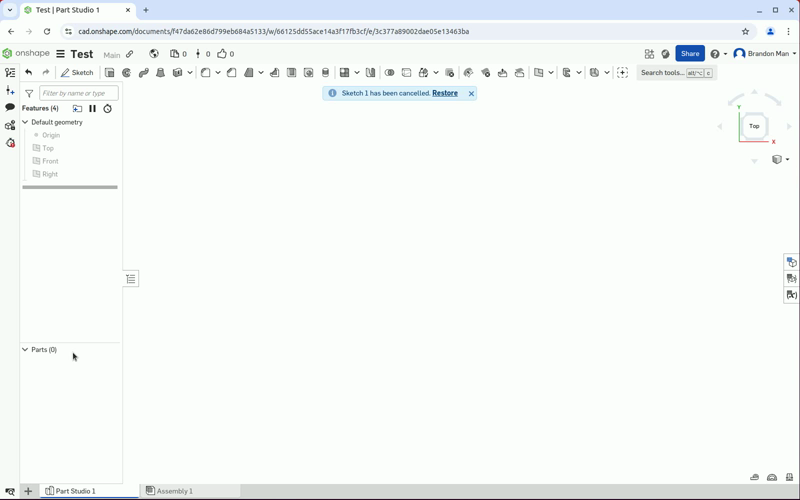
key_down(shift)
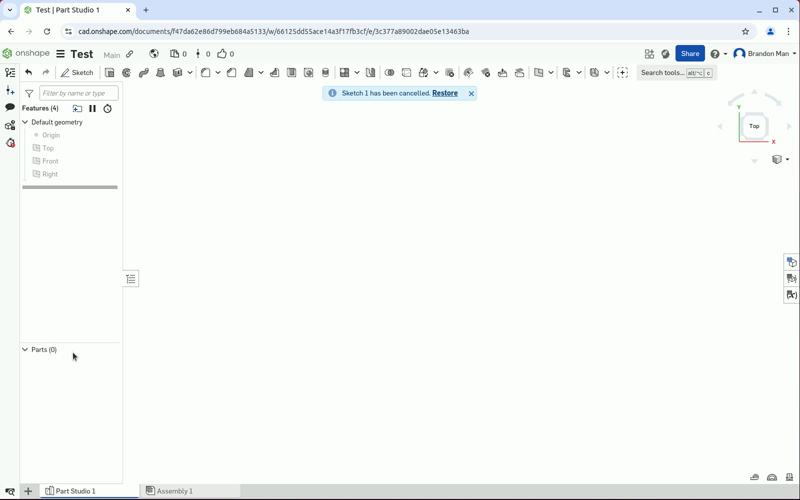
key(up)
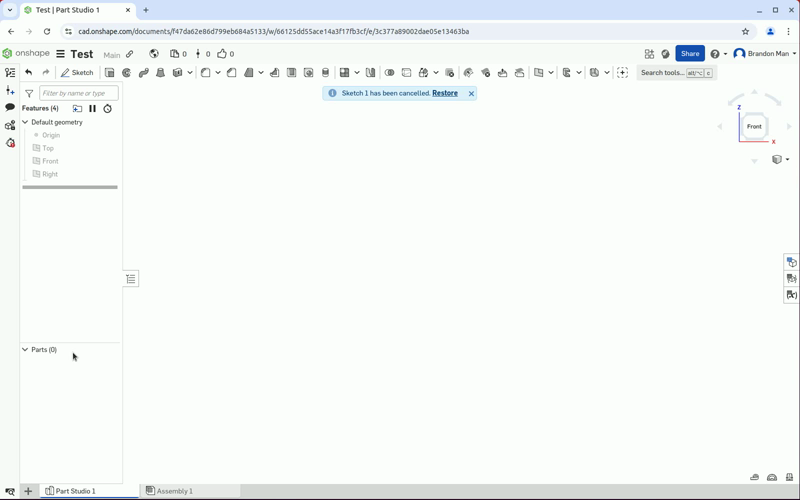
key_up(shift)
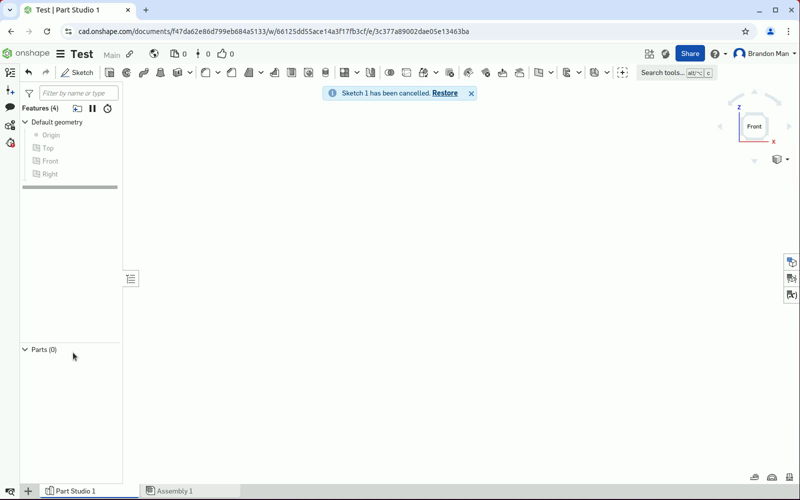
mouse_move(73, 352)
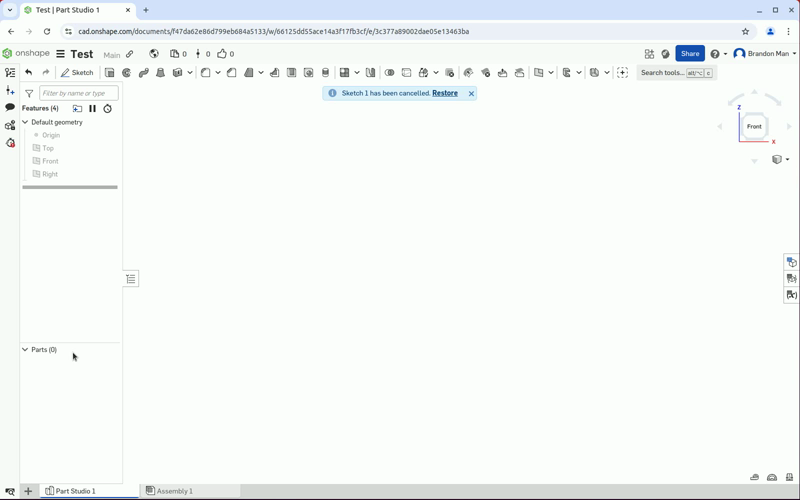
key(shift+y)
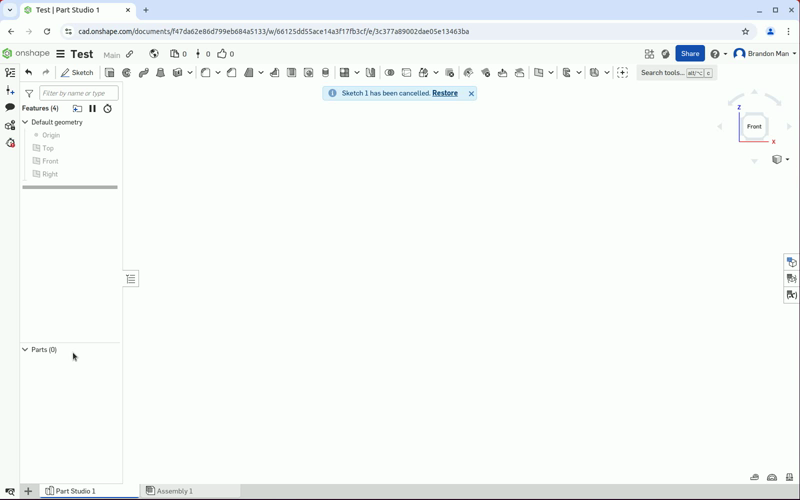
key(shift+s)
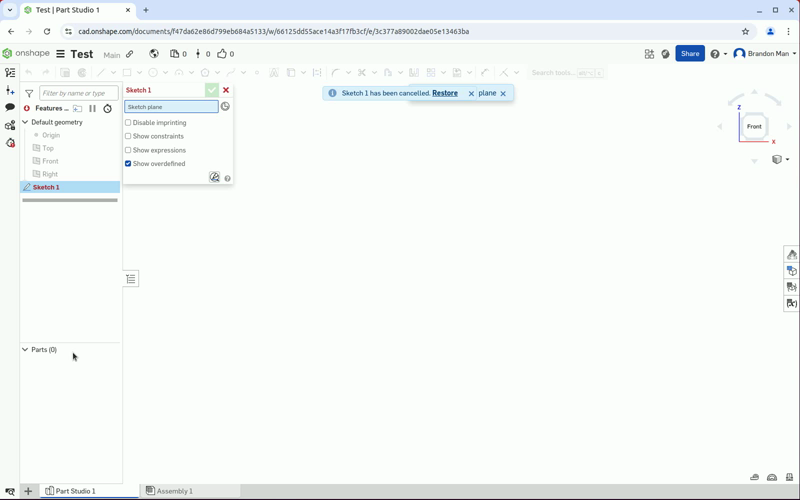
mouse_move(73, 163)
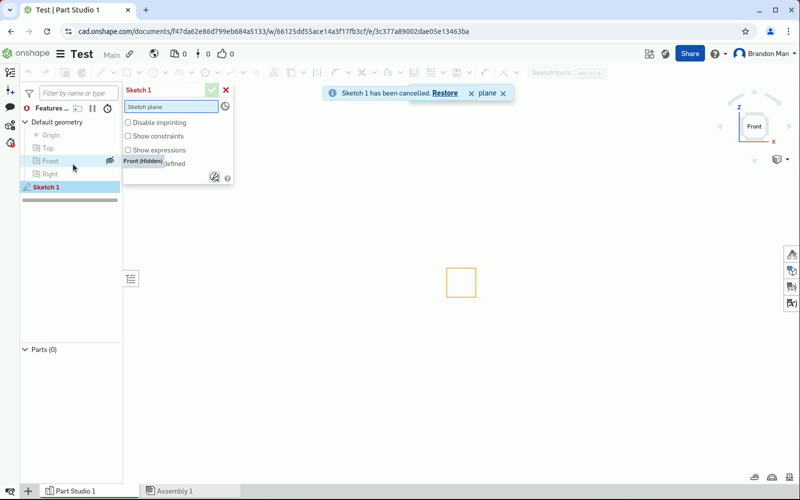
click(73, 163)
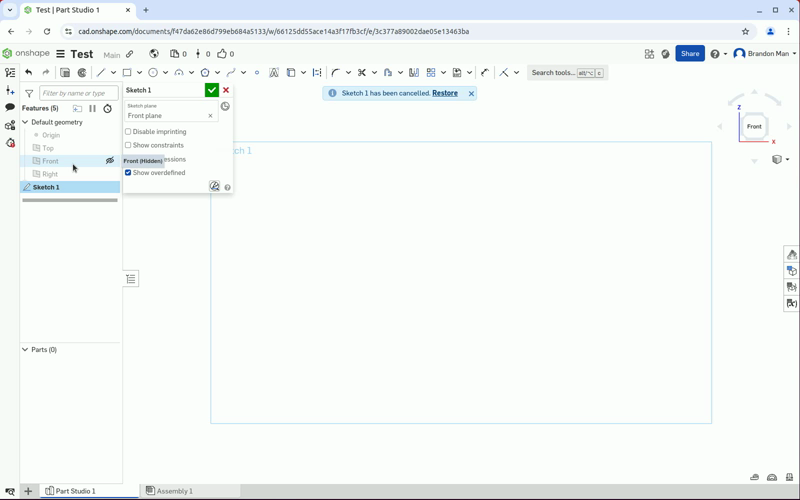
mouse_move(73, 352)
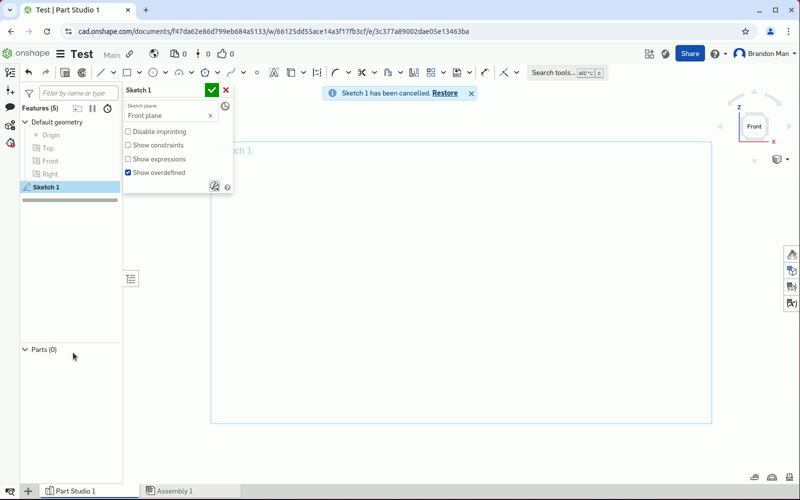
key(y)
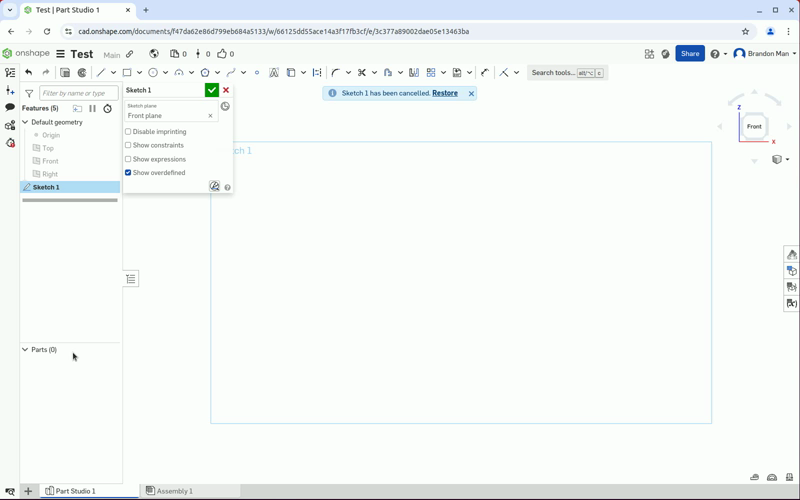
key(l)
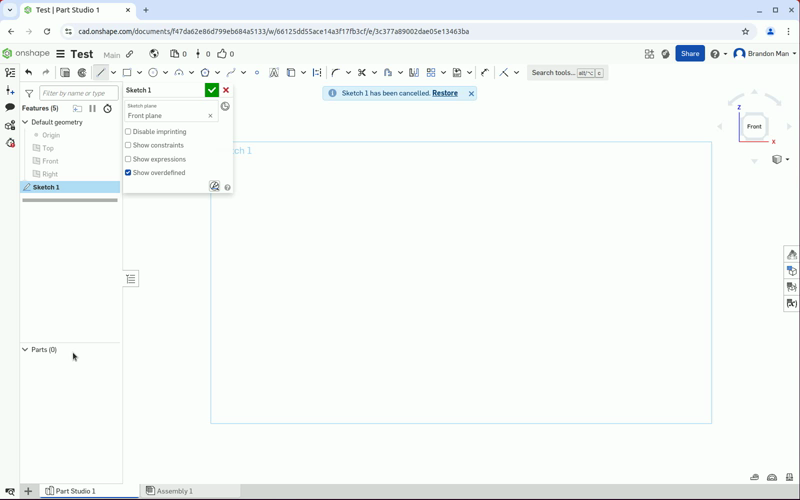
key_down(shift)
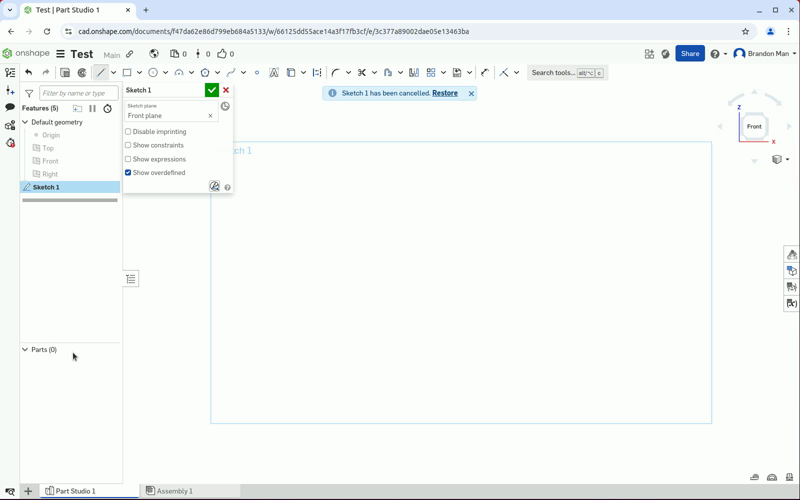
mouse_move(357, 365)
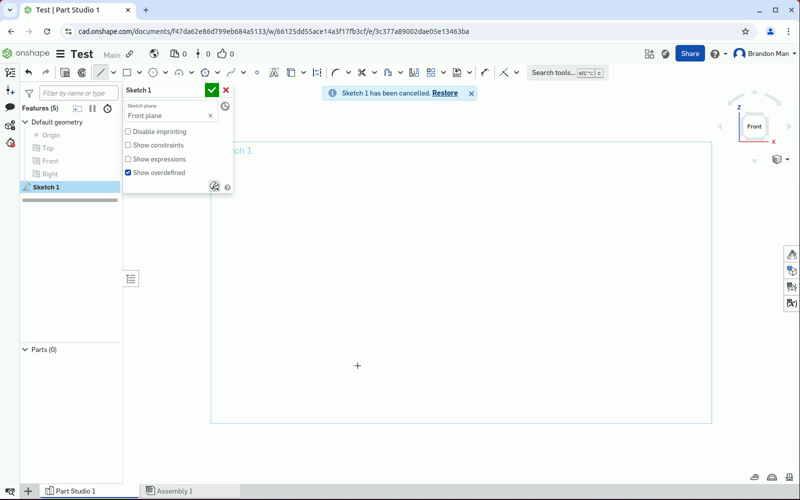
click(357, 365)
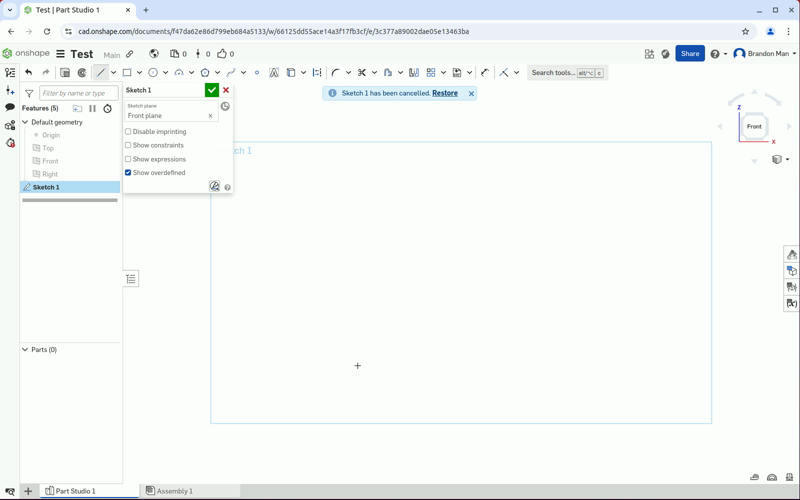
key_up(shift)
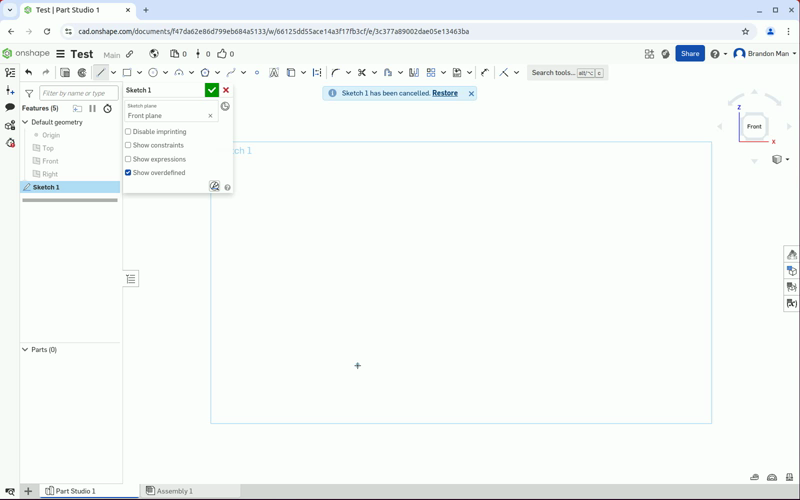
key_down(shift)
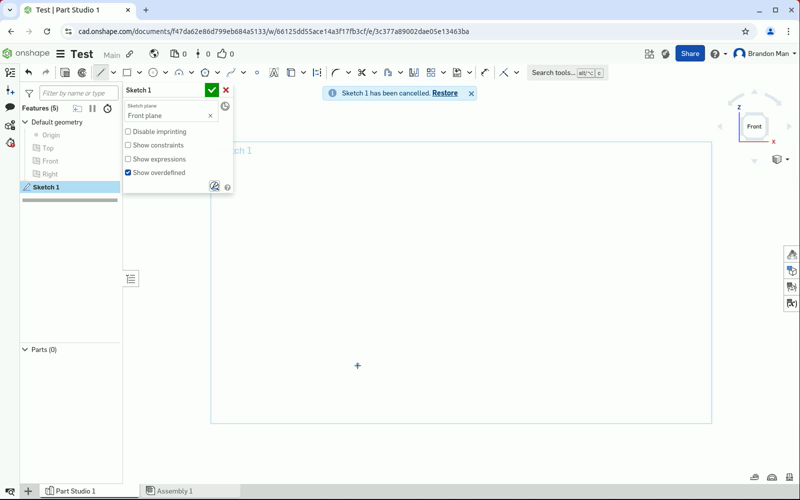
mouse_move(572, 365)
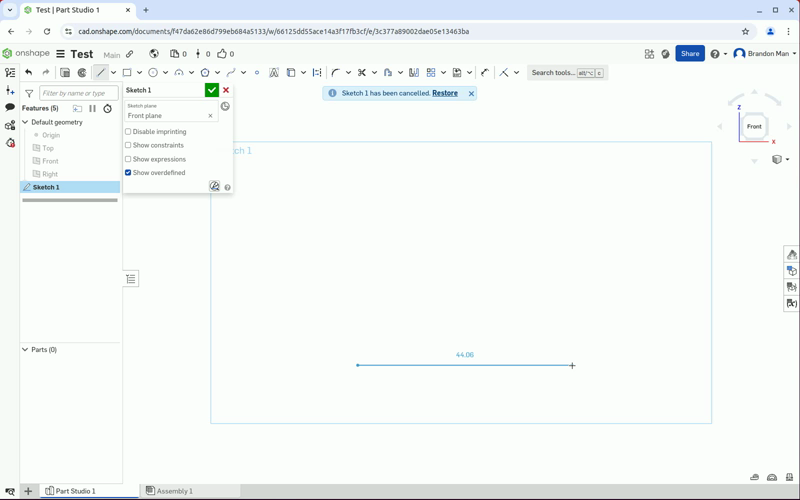
click(572, 365)
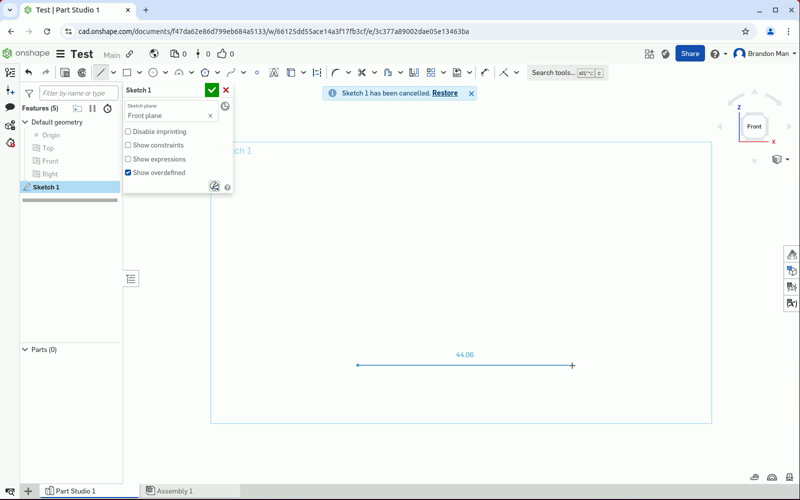
key_up(shift)
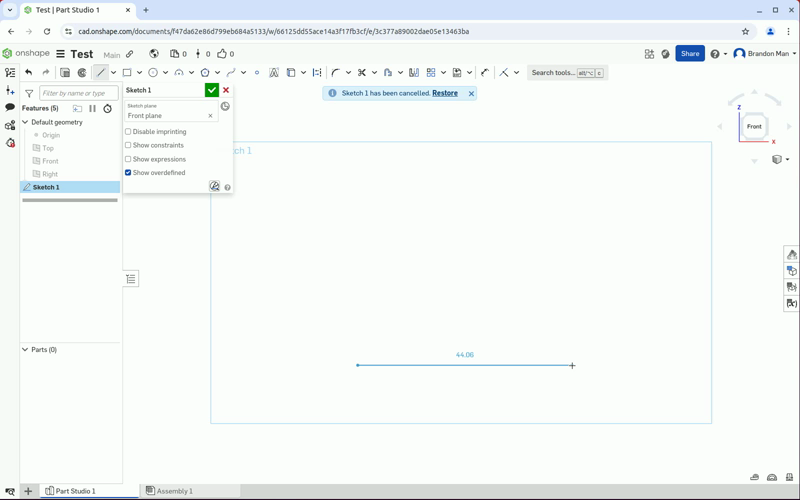
key_down(shift)
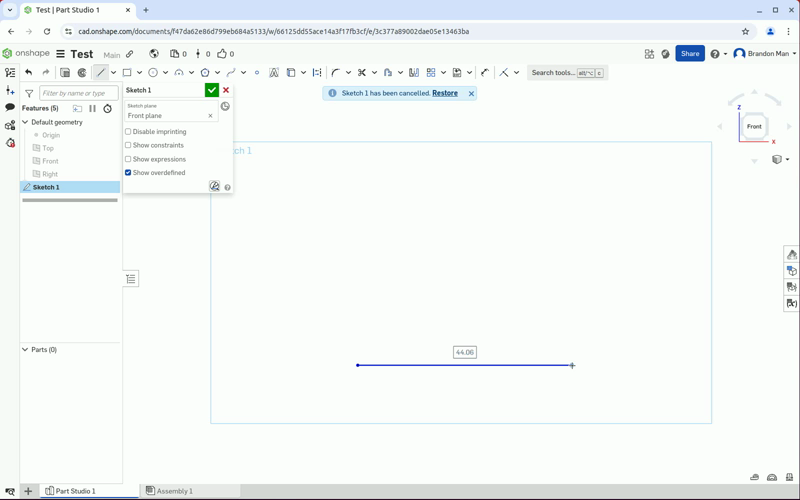
mouse_move(572, 252)
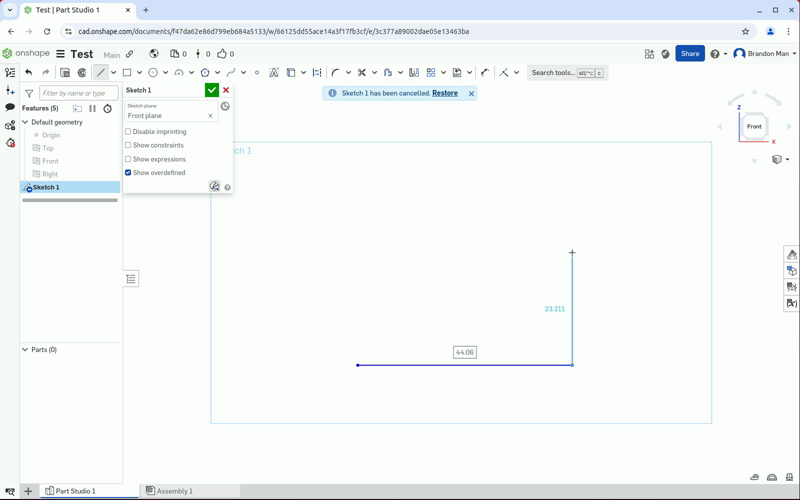
click(572, 252)
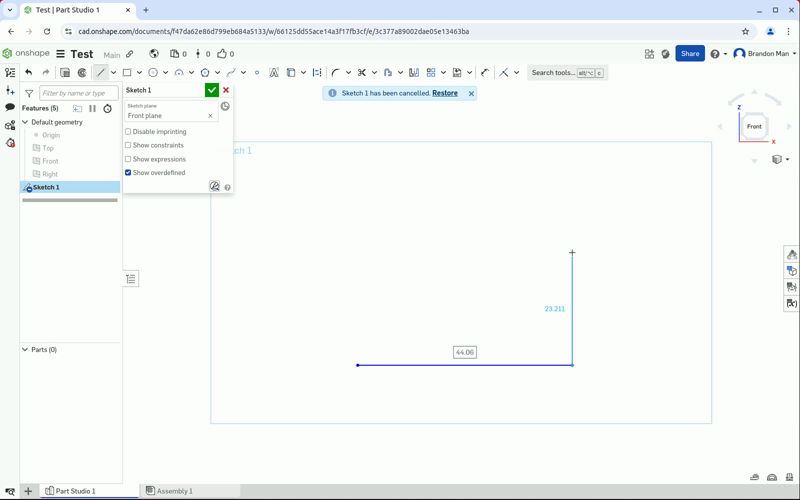
key_up(shift)
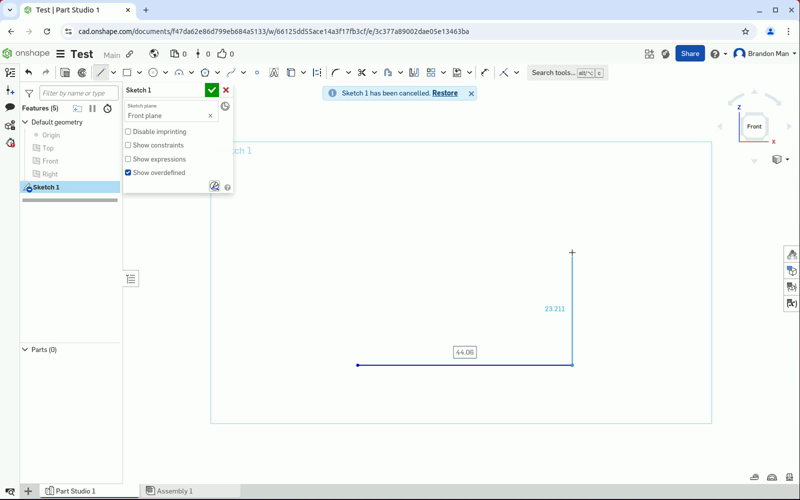
key_down(shift)
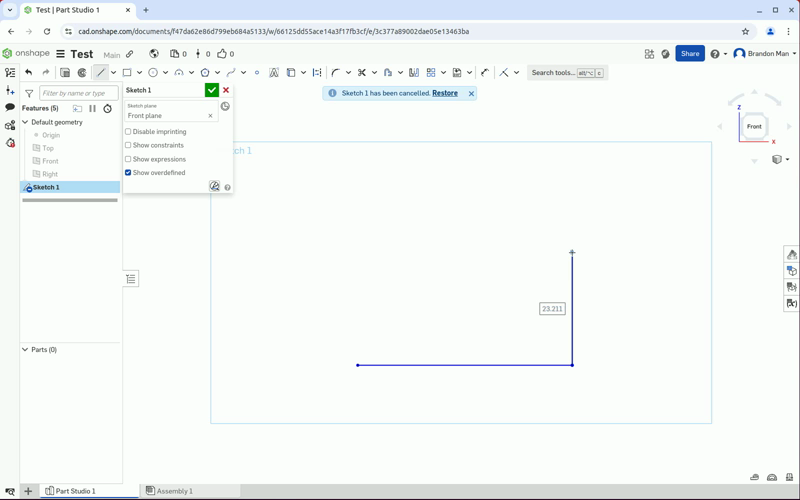
mouse_move(357, 252)
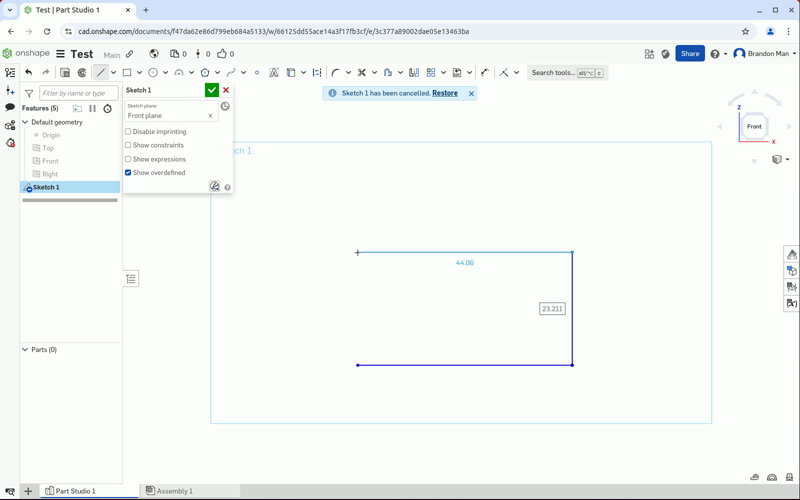
click(357, 252)
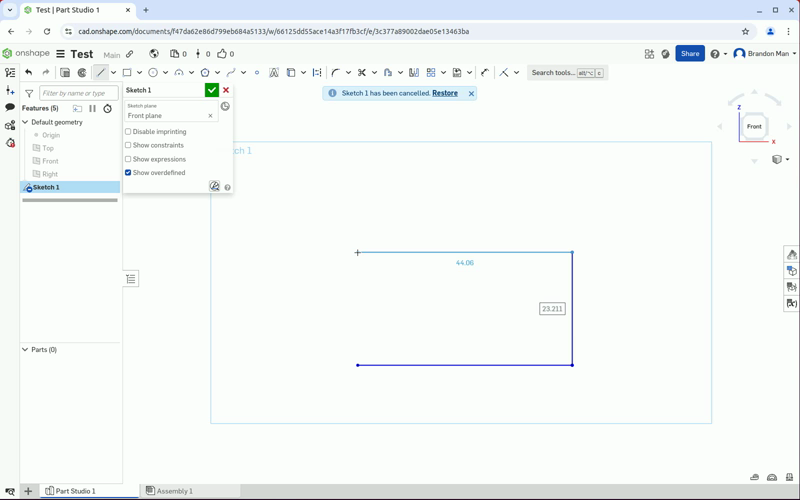
key_up(shift)
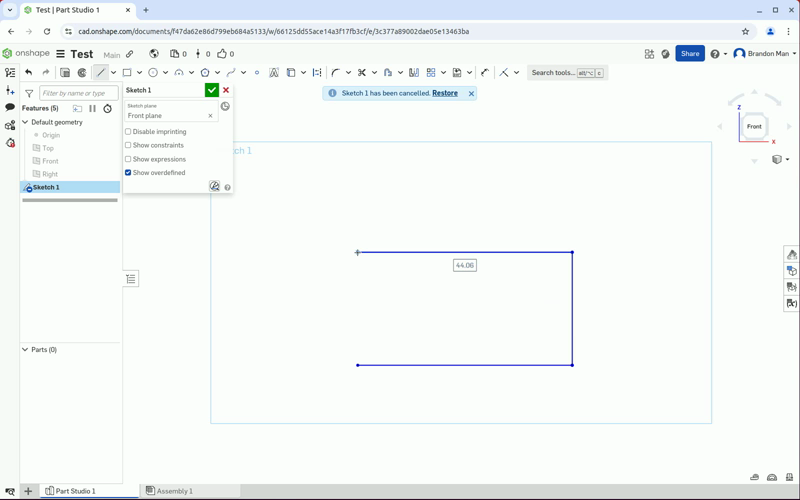
key_down(shift)
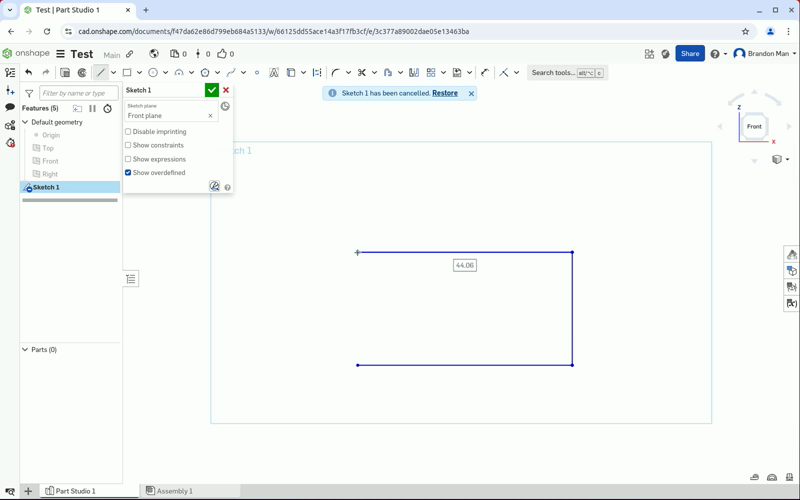
mouse_move(357, 365)
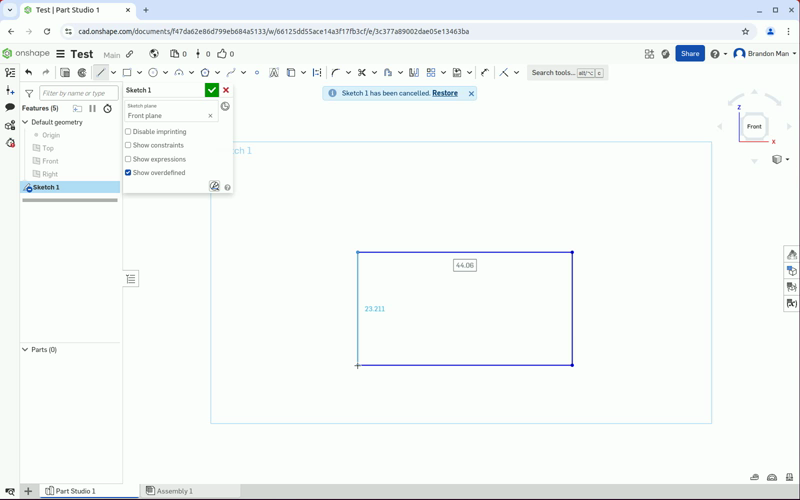
key_up(shift)
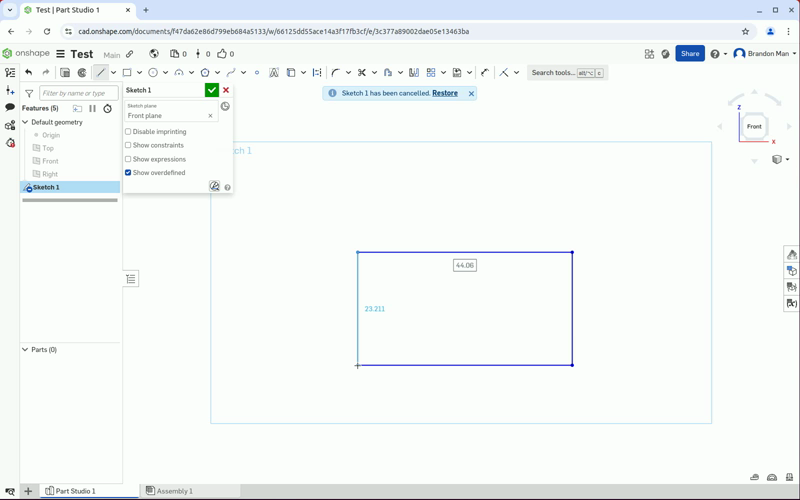
click(357, 365)
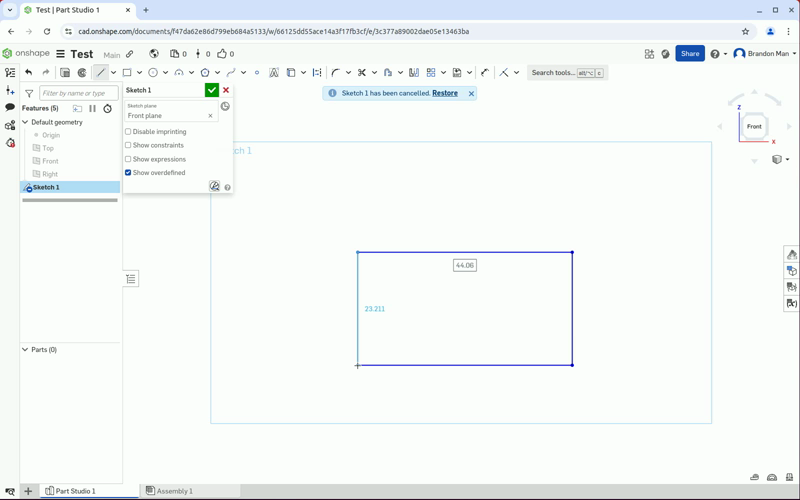
key(esc)
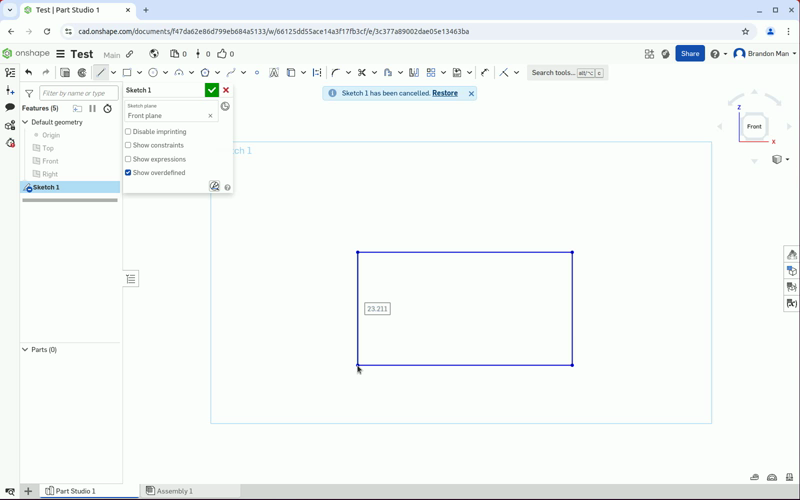
mouse_move(501, 341)
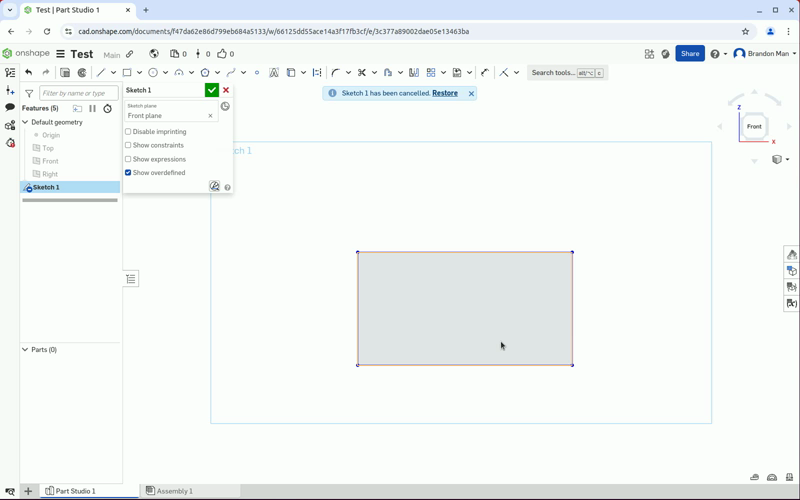
click(501, 341)
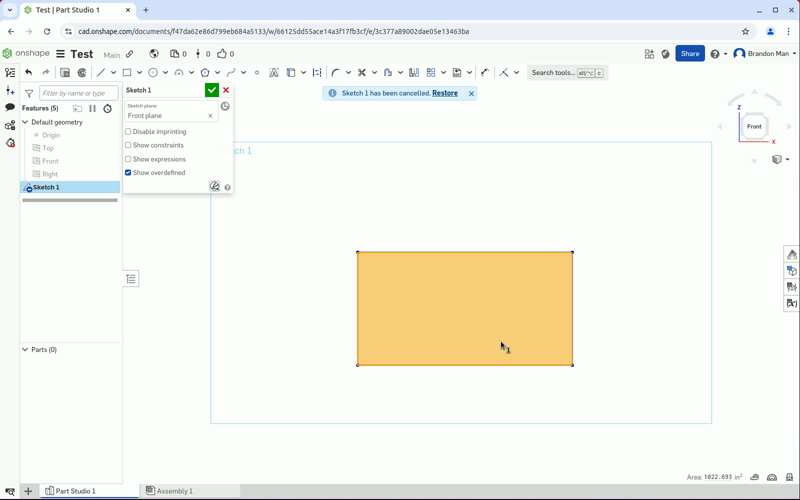
mouse_move(73, 352)
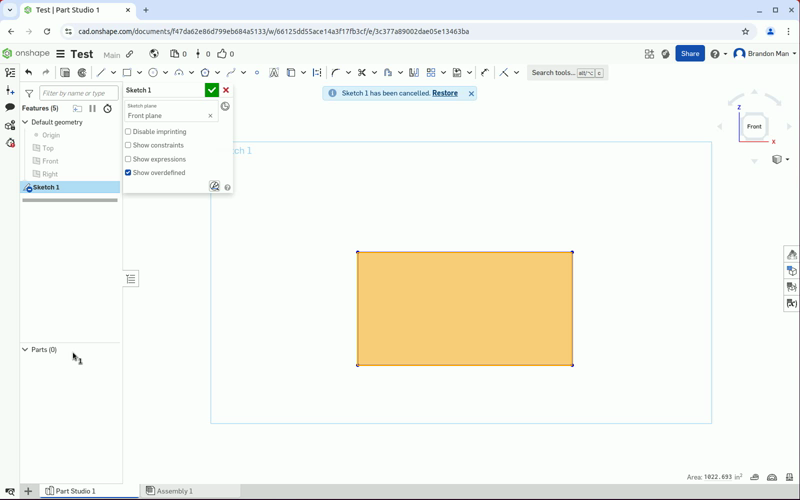
key(shift+y)
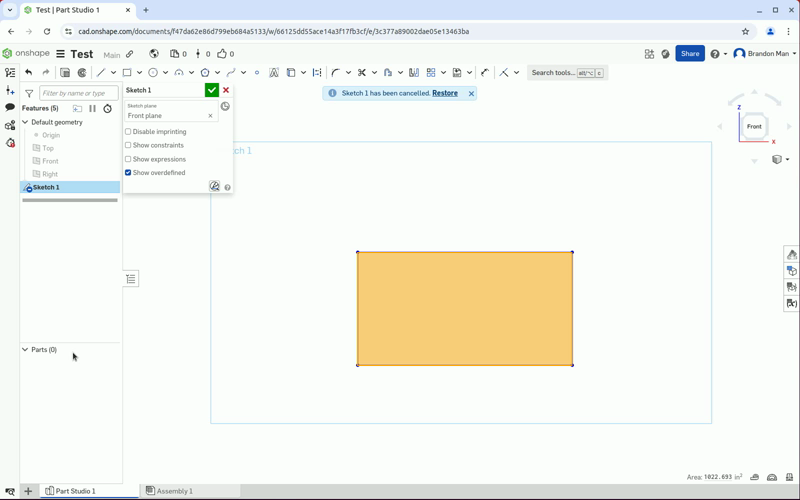
key(shift+e)
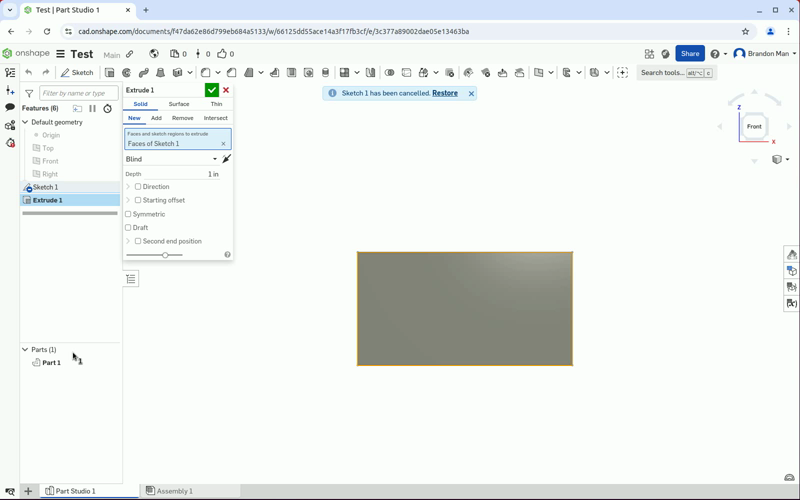
mouse_move(143, 106)
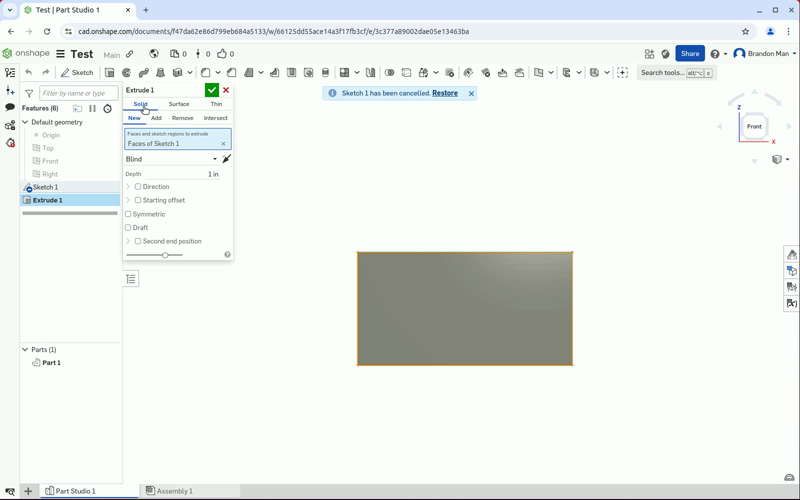
click(143, 106)
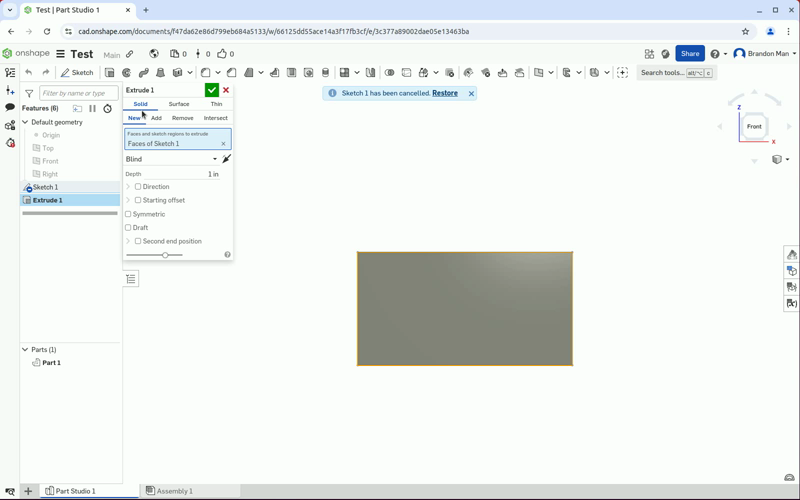
mouse_move(137, 120)
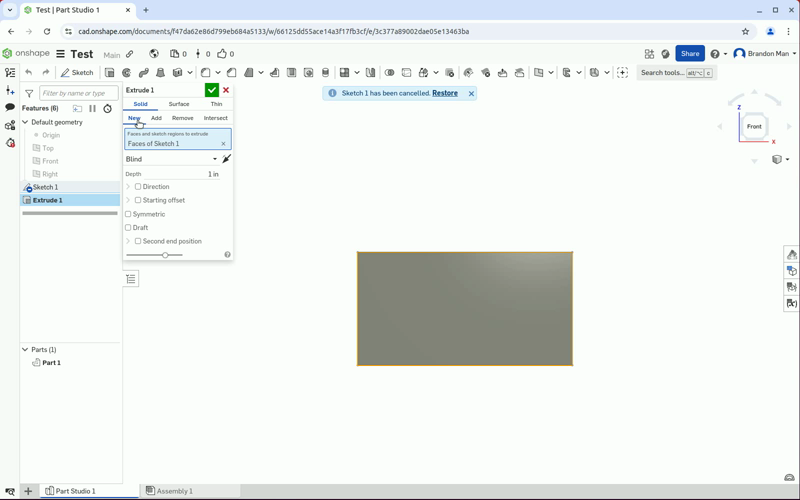
click(137, 120)
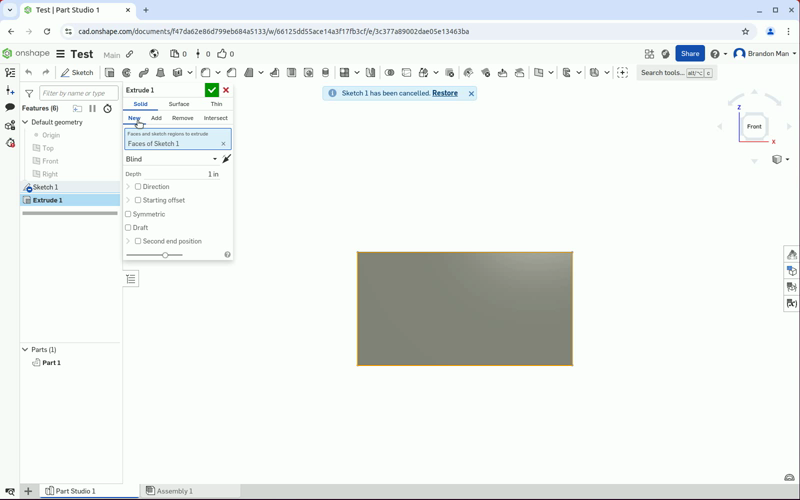
key(tab, 4)
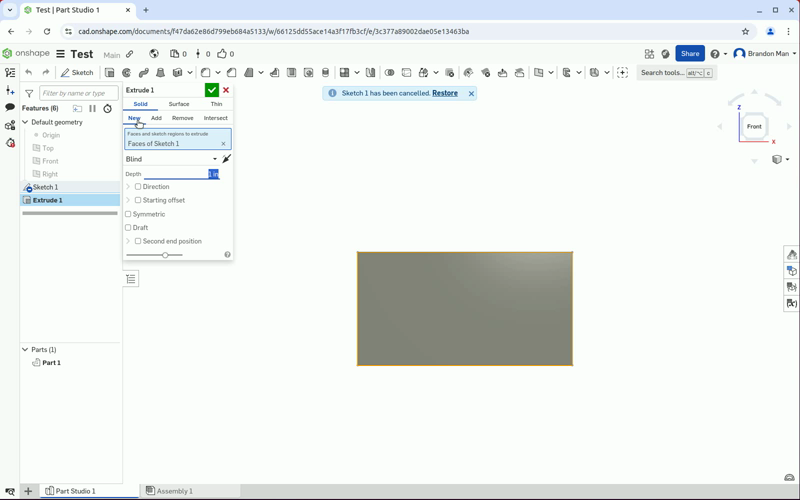
text(5.777)
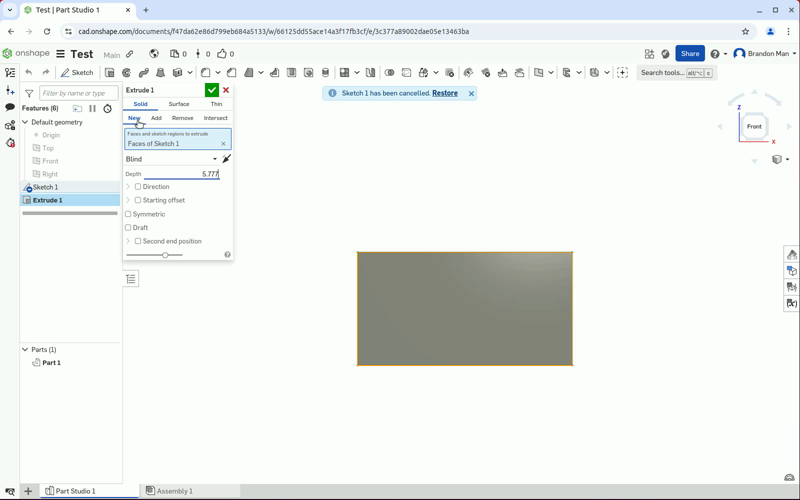
key(enter)
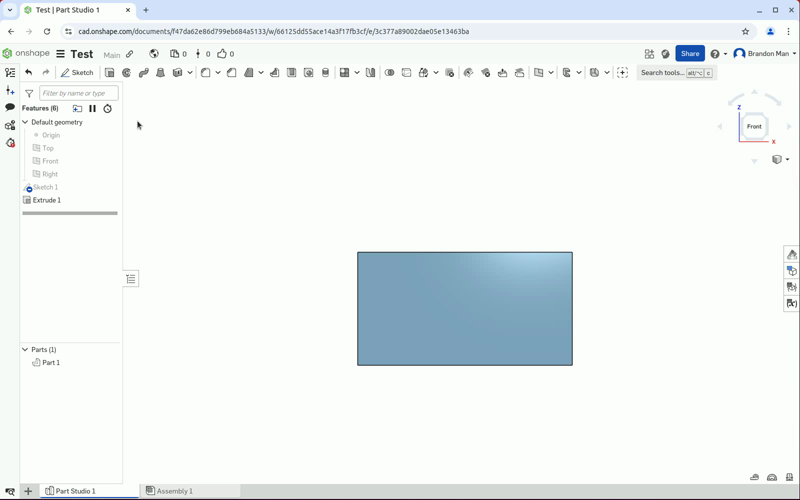
key(shift+h)
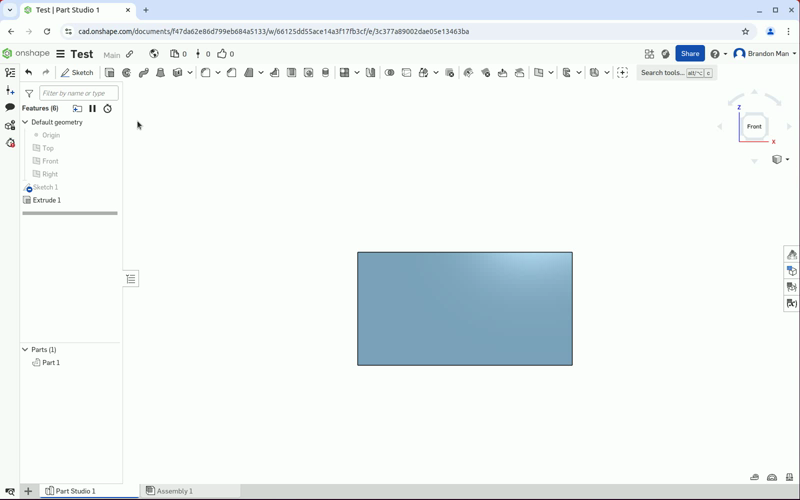
key(shift+h)
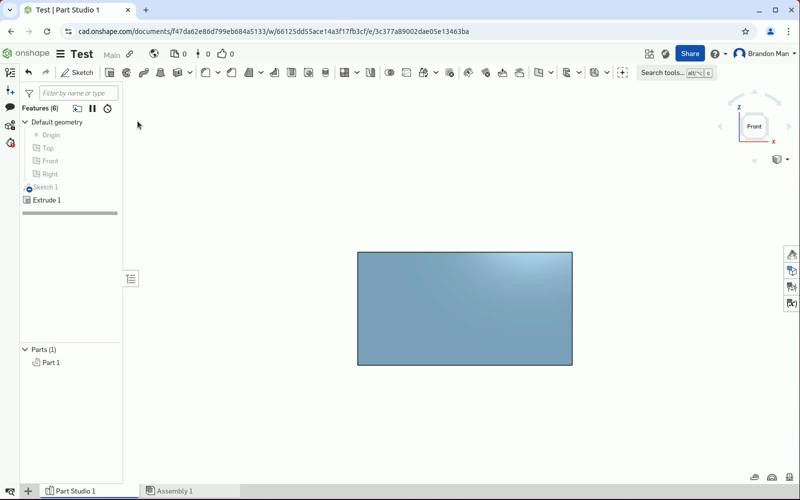
mouse_move(73, 189)
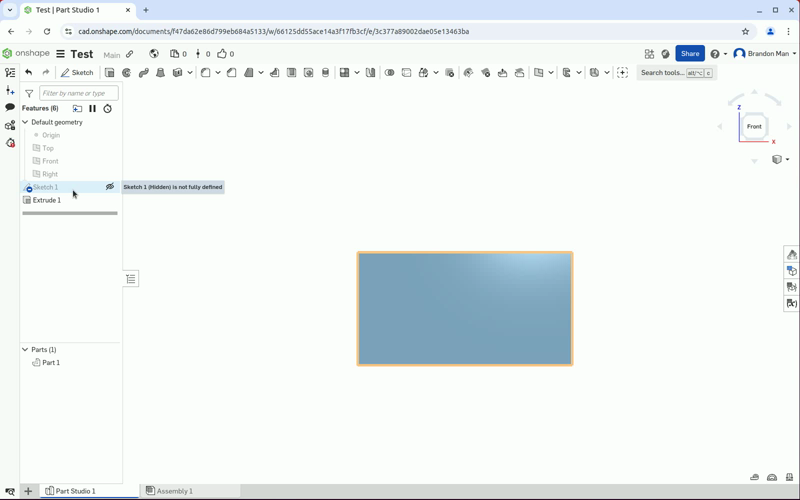
click(73, 189)
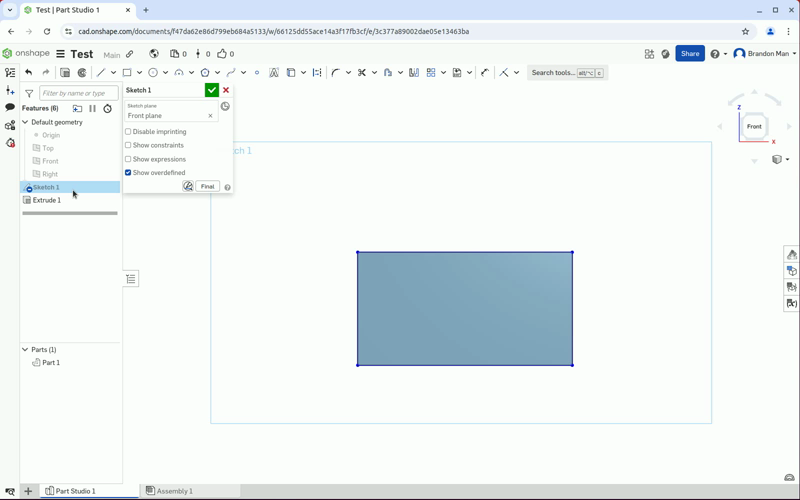
mouse_move(229, 92)
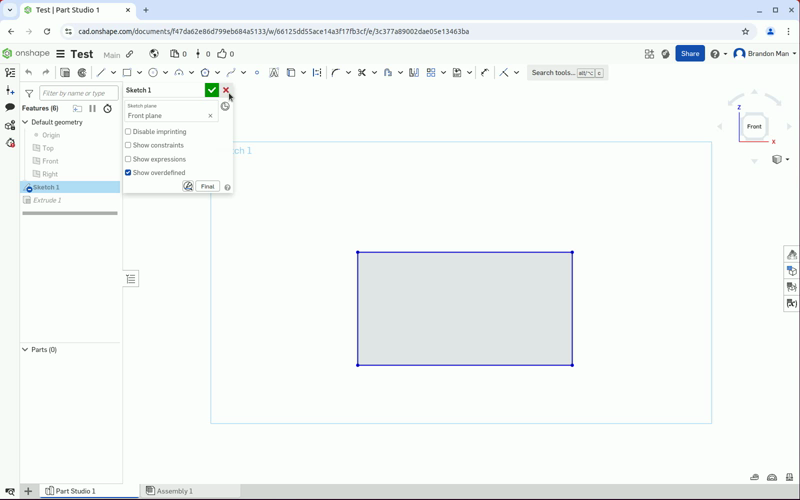
click(229, 92)
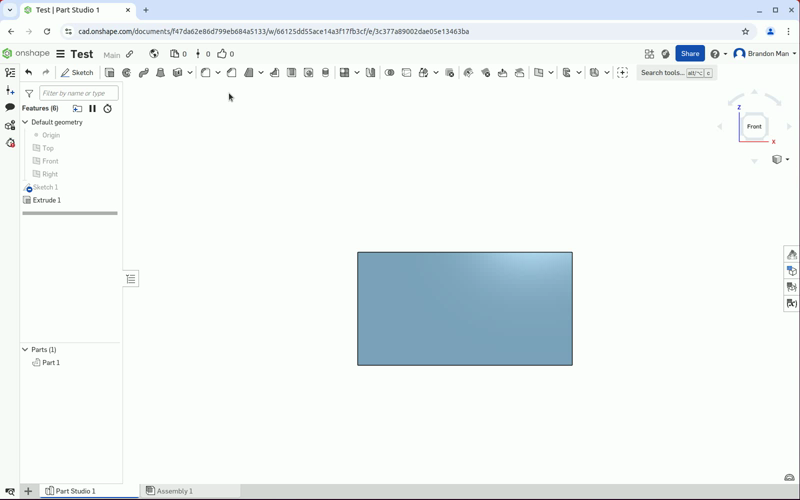
mouse_move(541, 75)
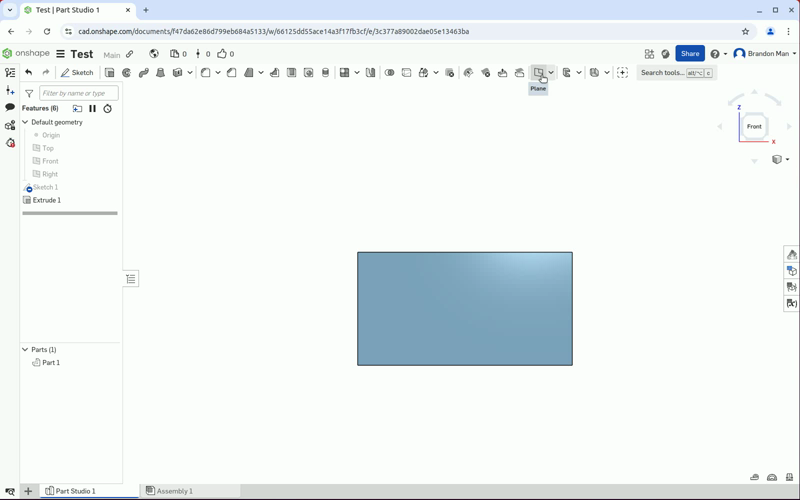
click(541, 75)
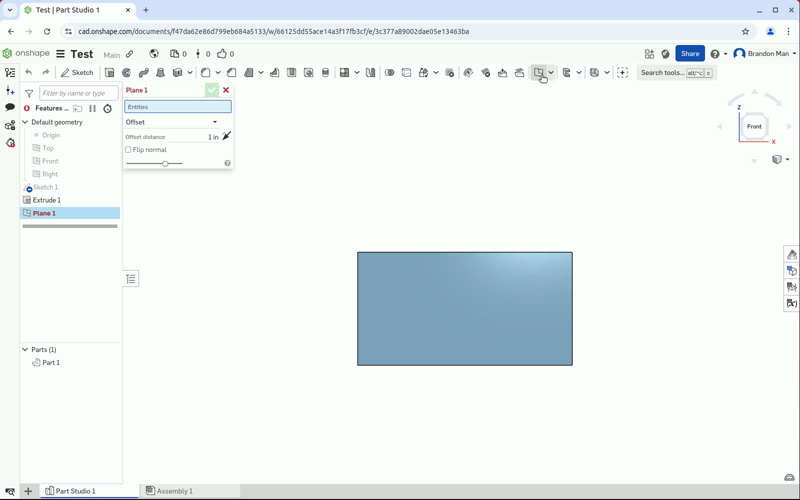
mouse_move(73, 163)
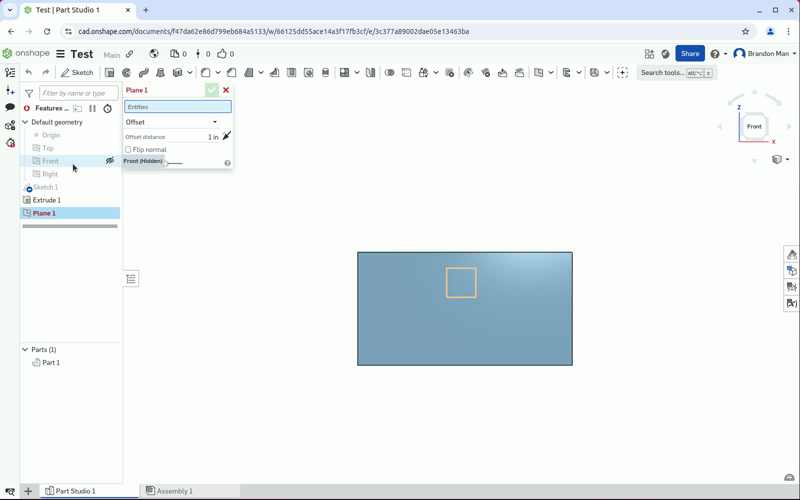
click(73, 163)
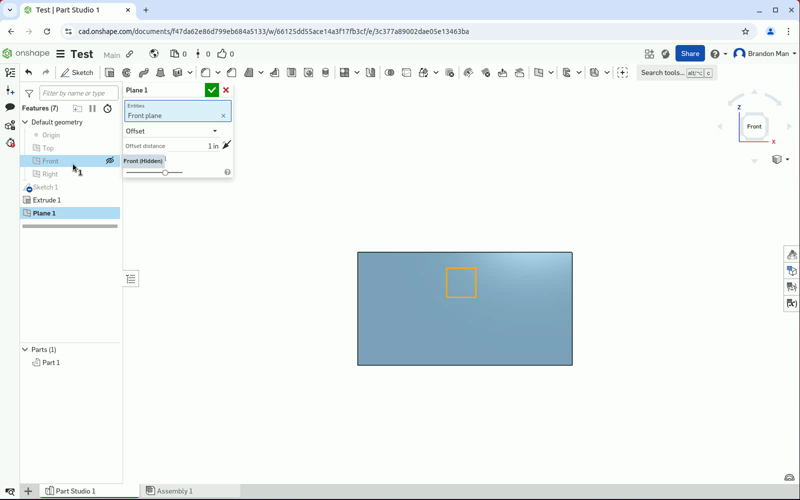
key(tab, 2)
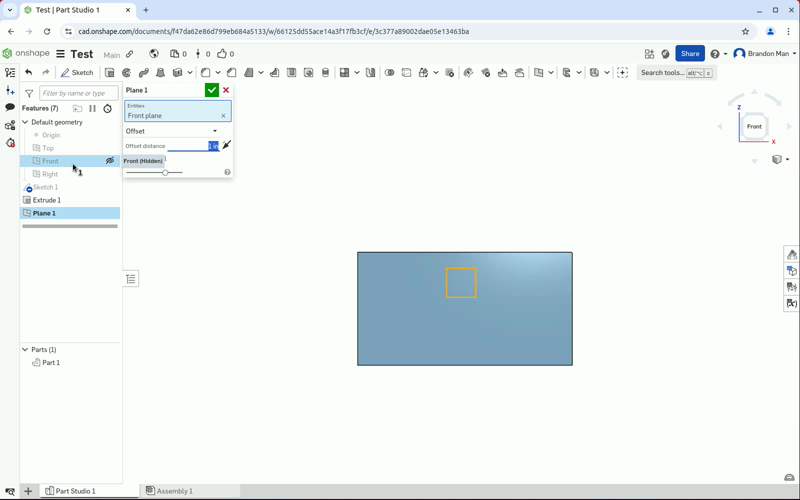
text(5.792)
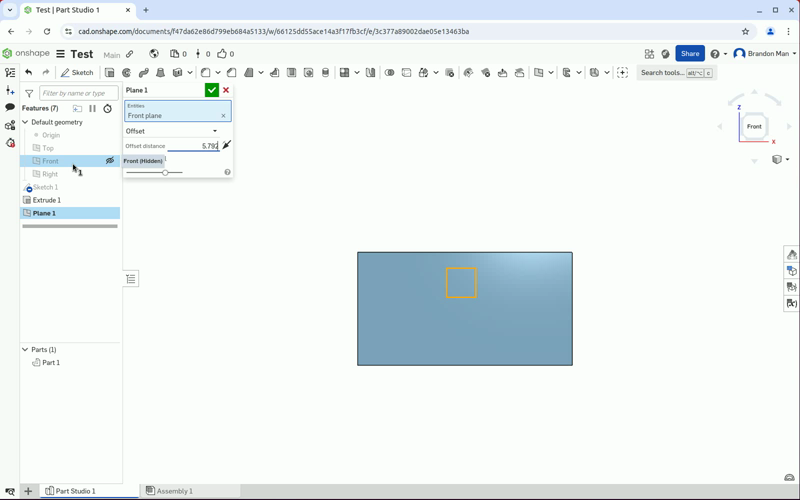
key(enter, 2)
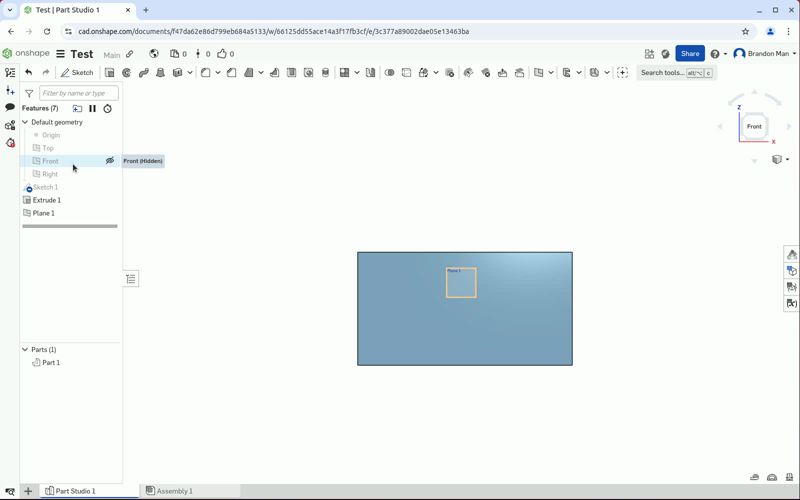
key(shift+s)
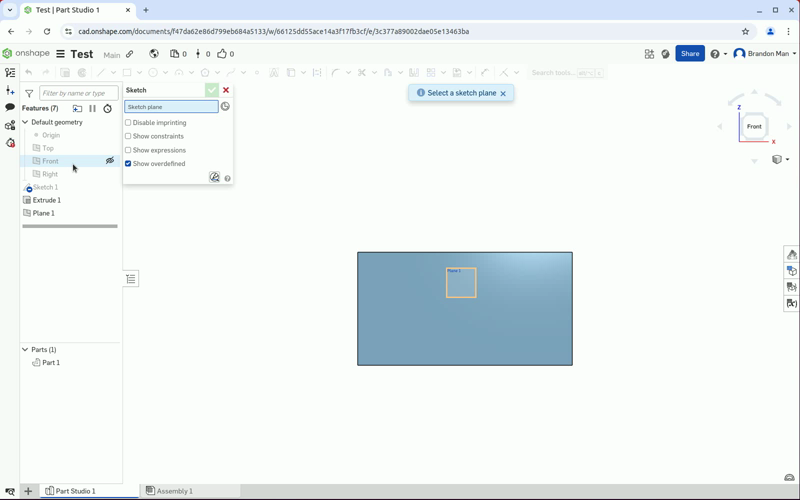
mouse_move(73, 215)
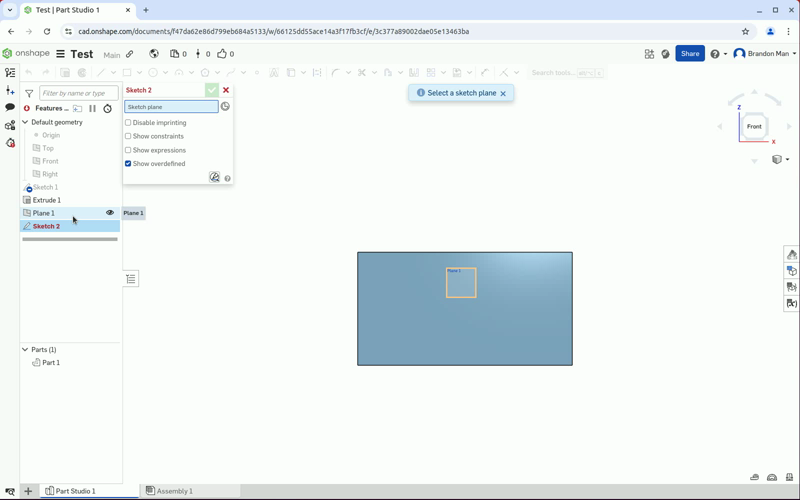
click(73, 215)
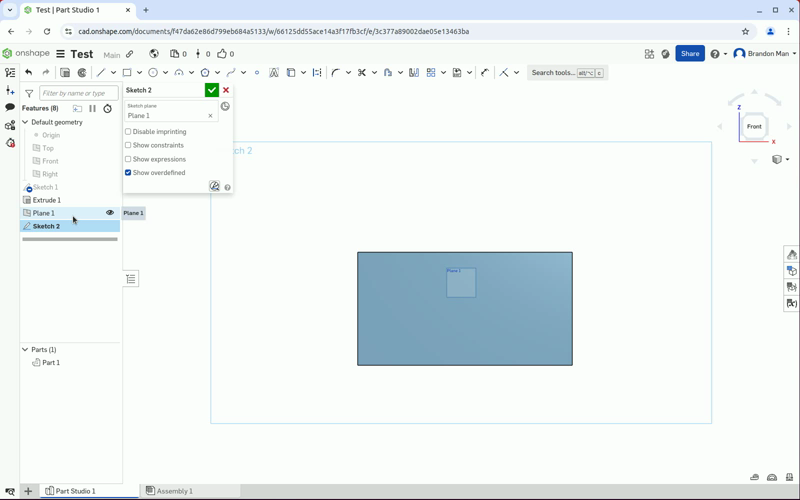
mouse_move(73, 352)
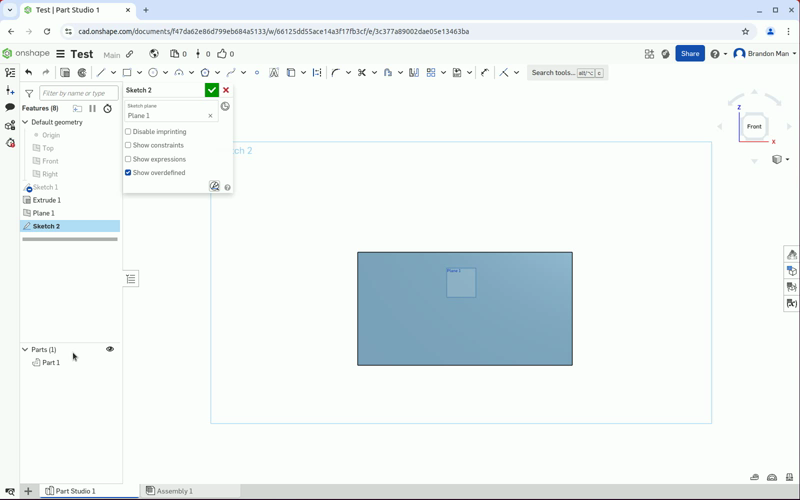
key(y)
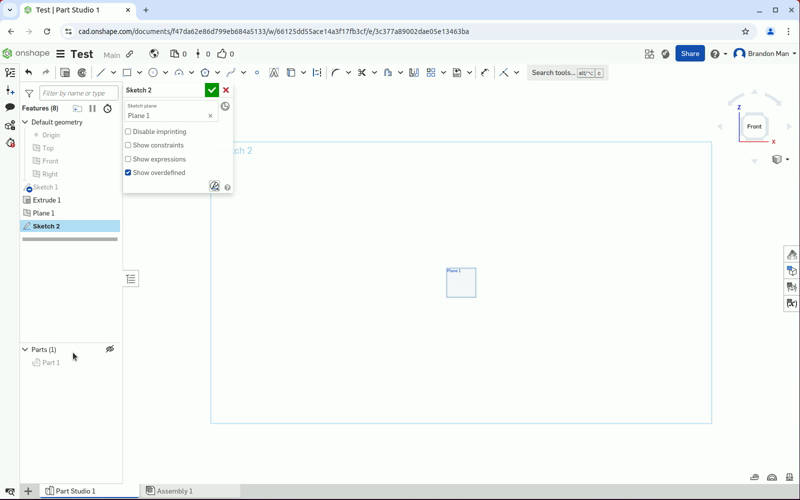
key(c)
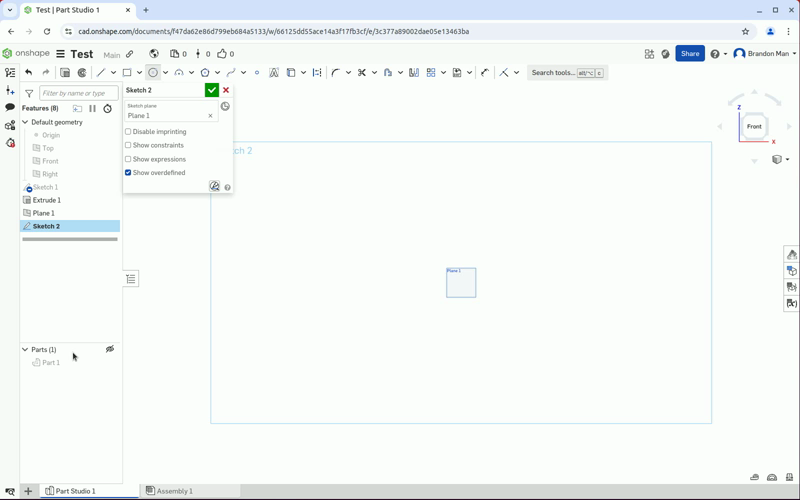
key_down(shift)
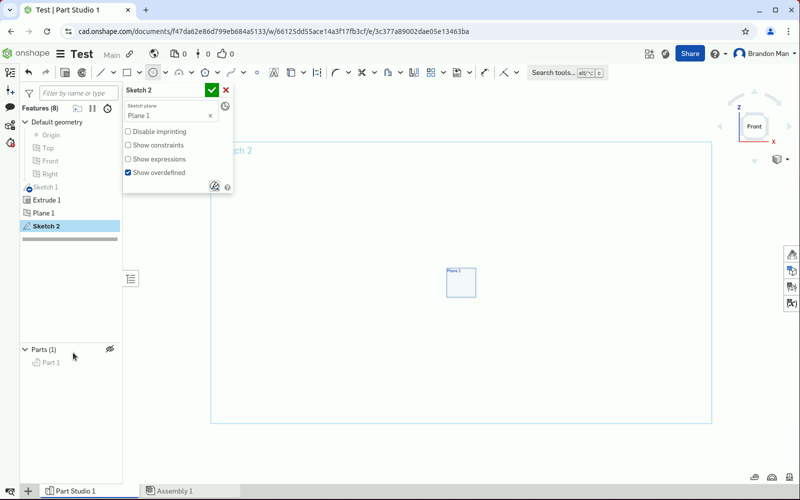
mouse_move(514, 305)
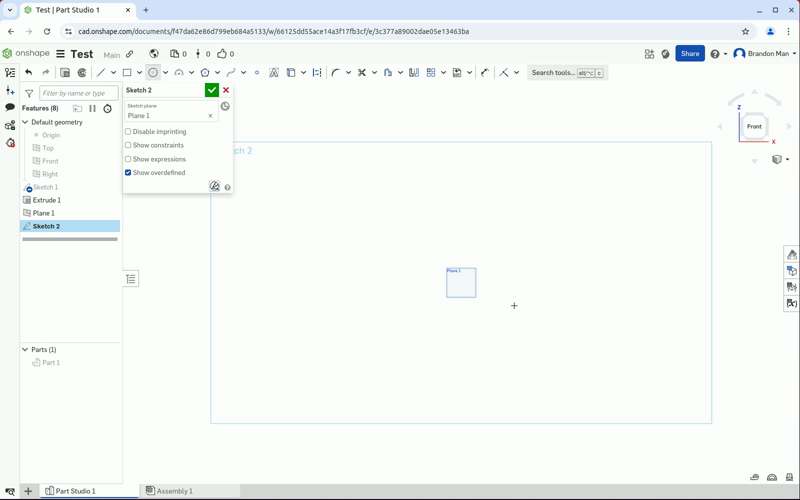
click(514, 305)
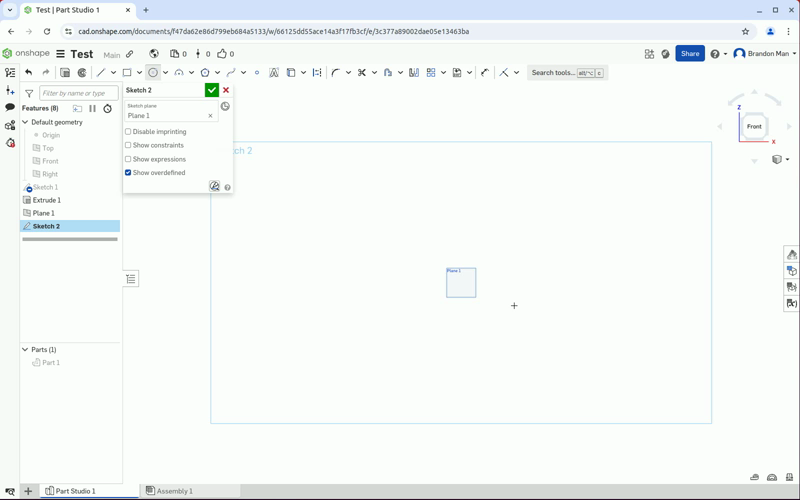
key_up(shift)
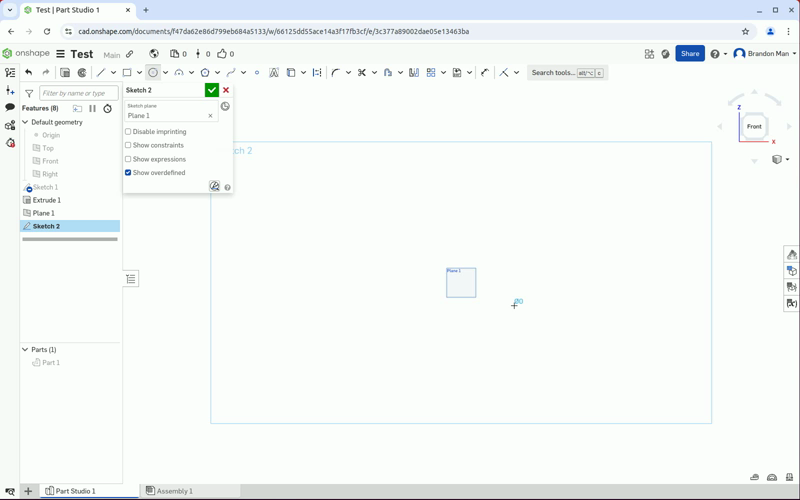
mouse_move(533, 305)
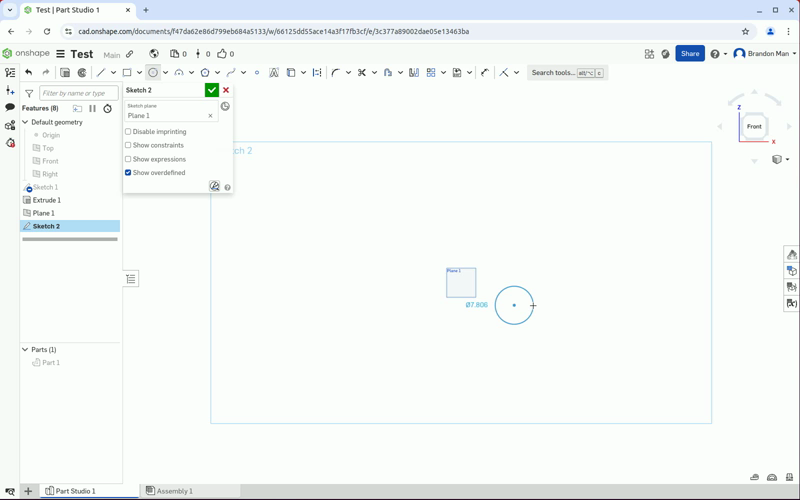
click(533, 305)
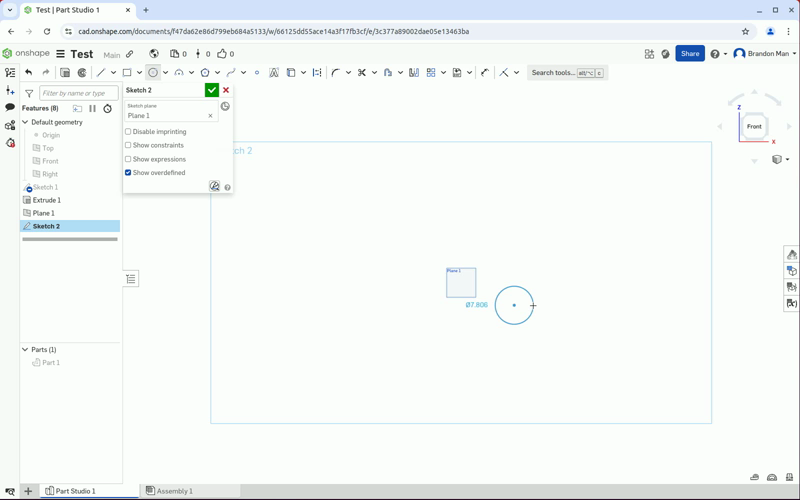
key(esc)
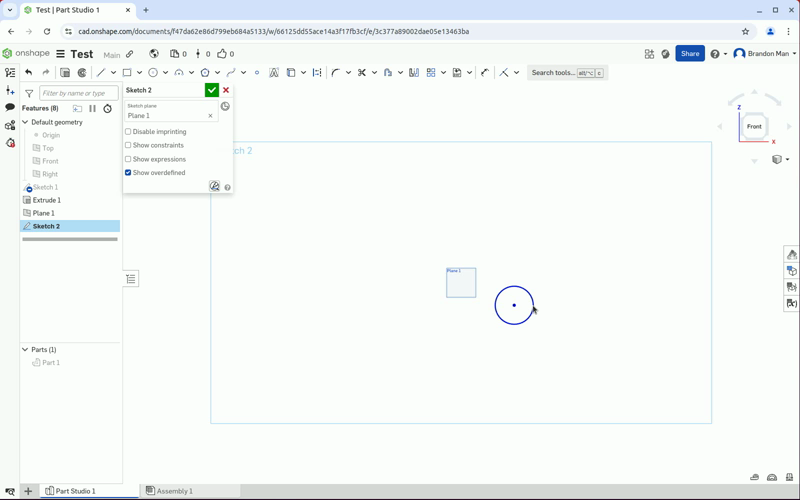
mouse_move(522, 321)
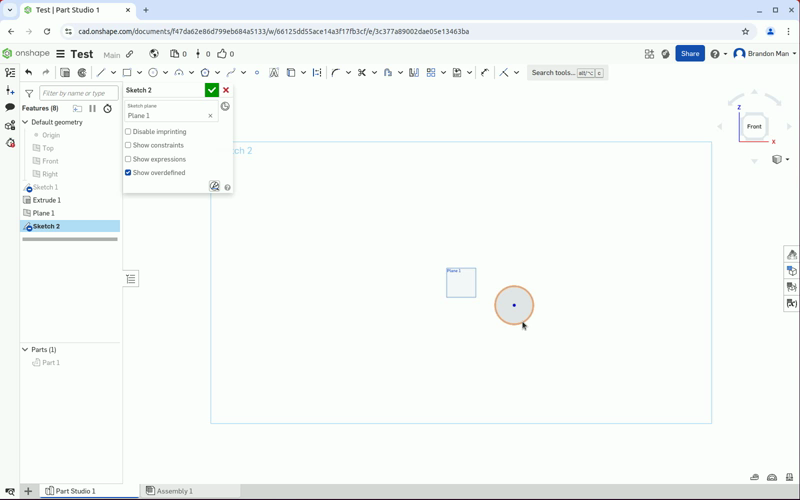
scroll(6)
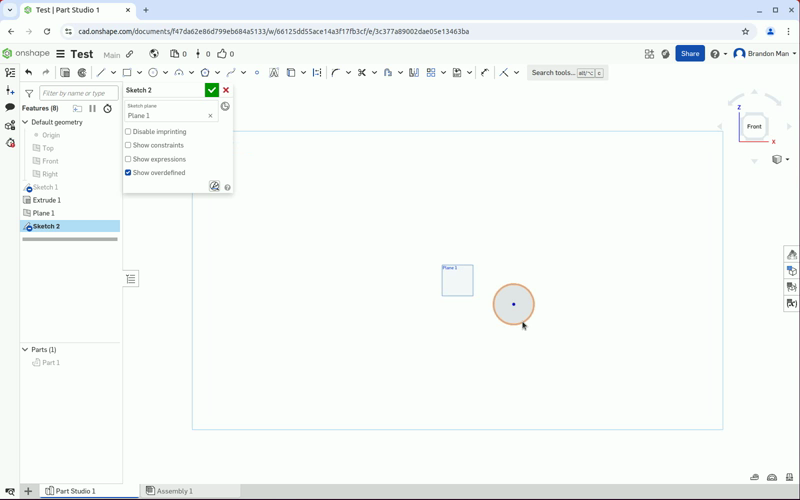
scroll(6)
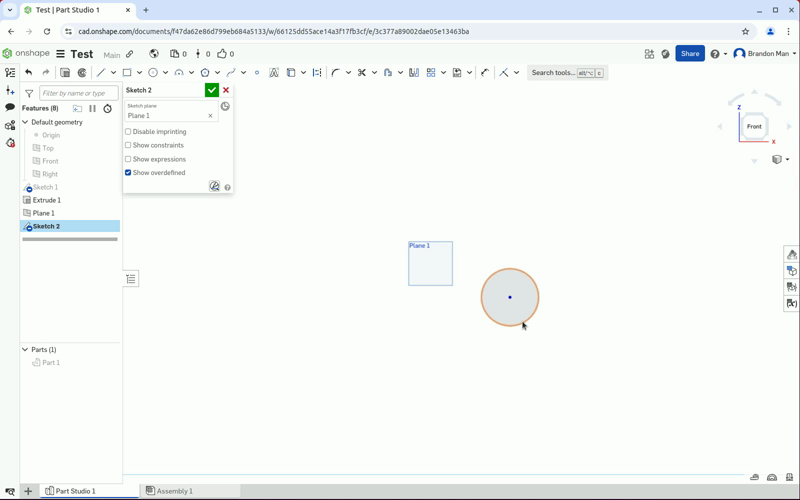
scroll(6)
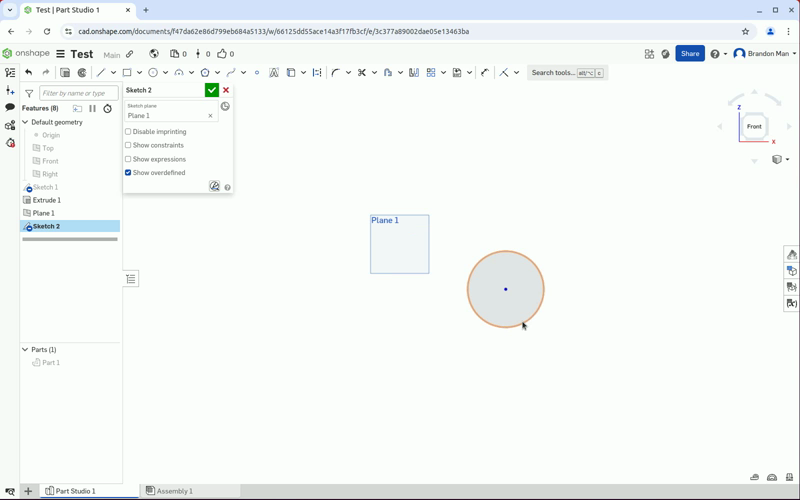
scroll(6)
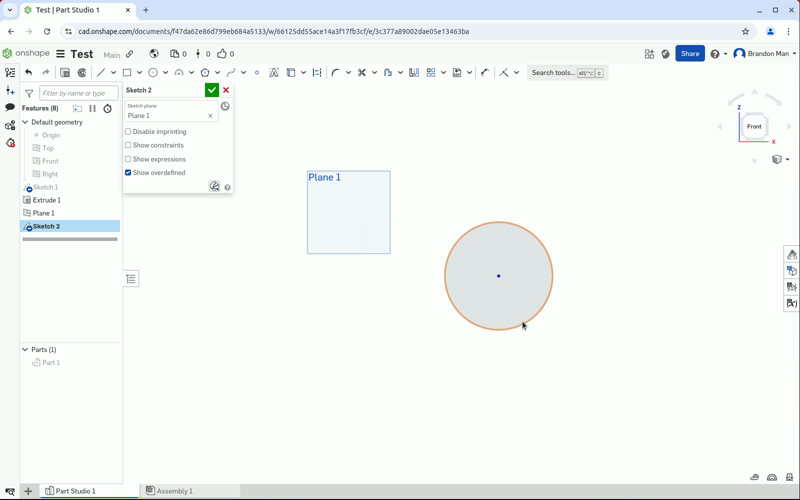
scroll(6)
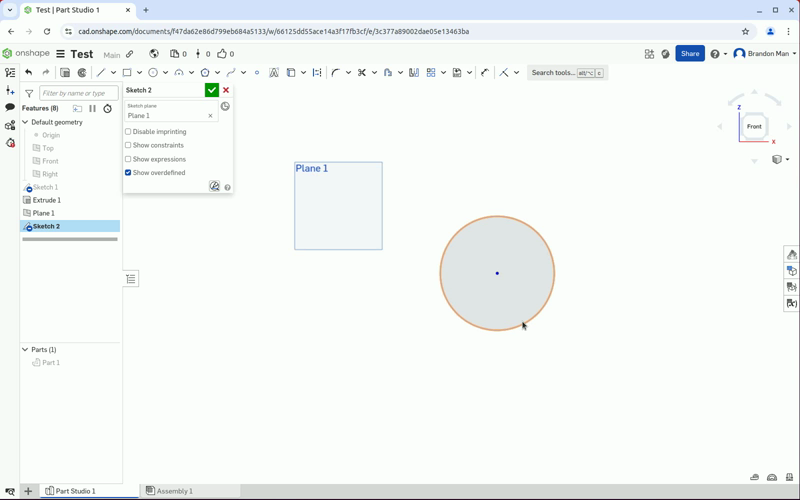
scroll(6)
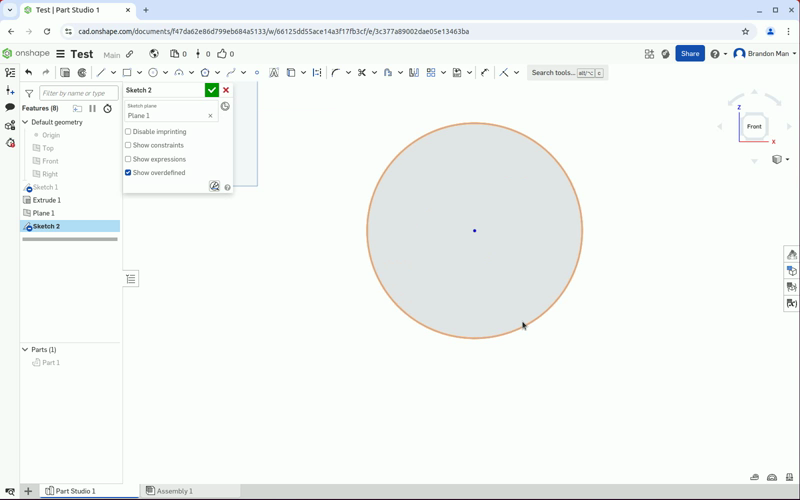
scroll(6)
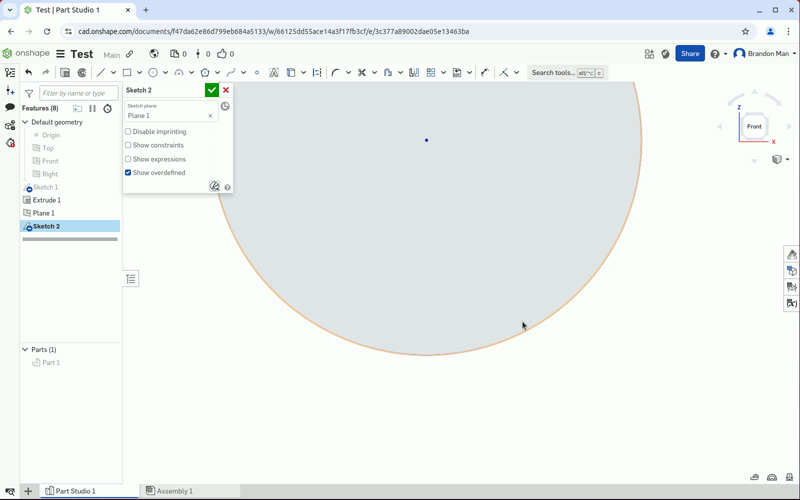
click(522, 321)
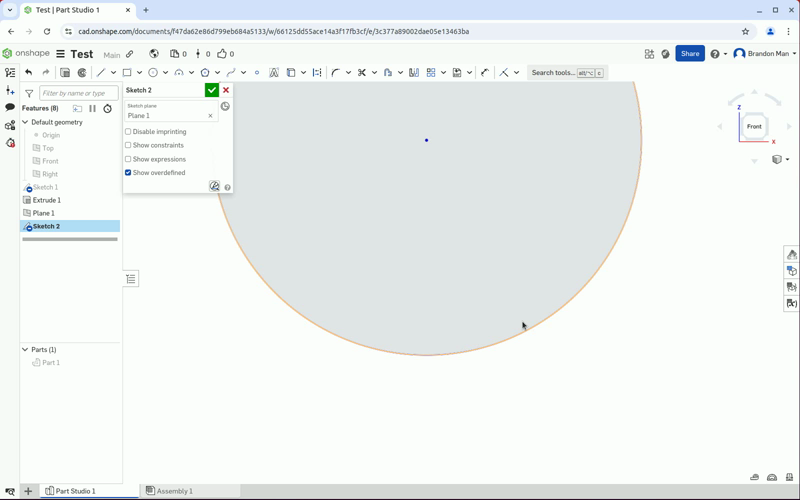
scroll(-6)
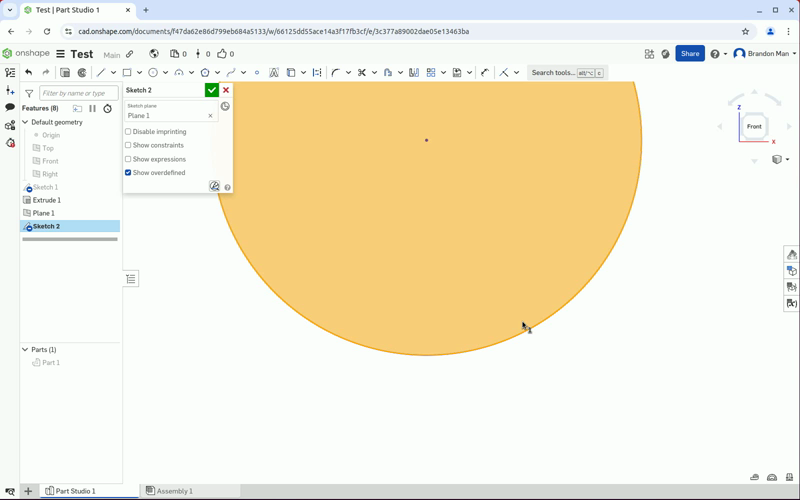
scroll(-6)
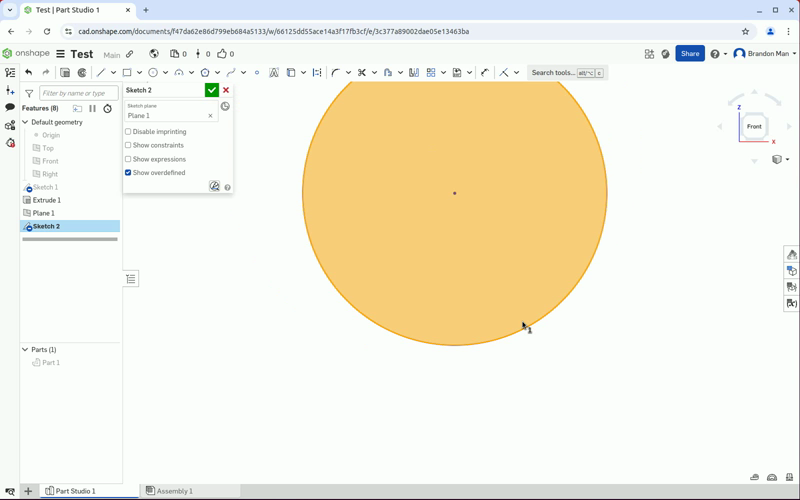
scroll(-6)
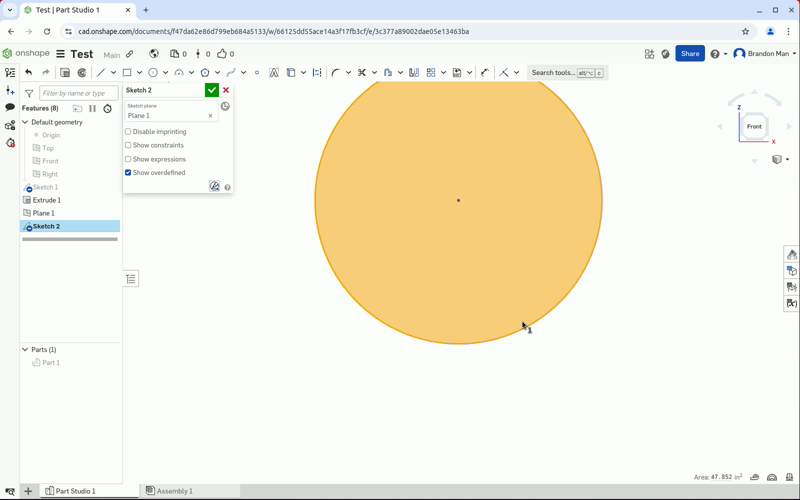
scroll(-6)
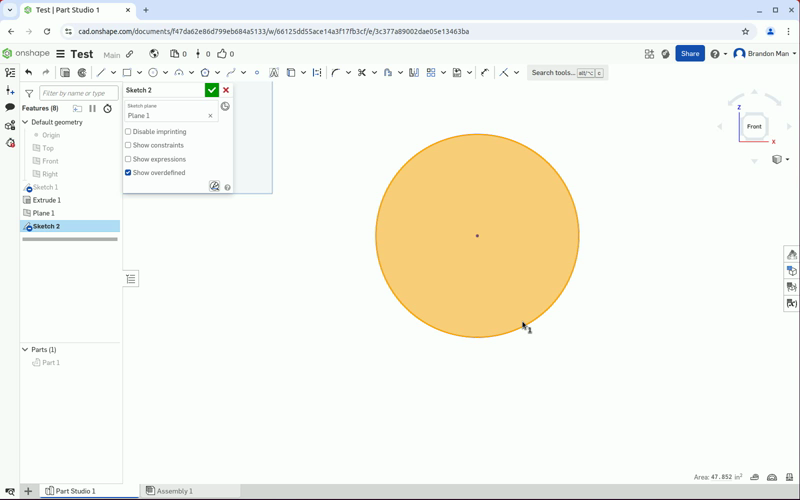
scroll(-6)
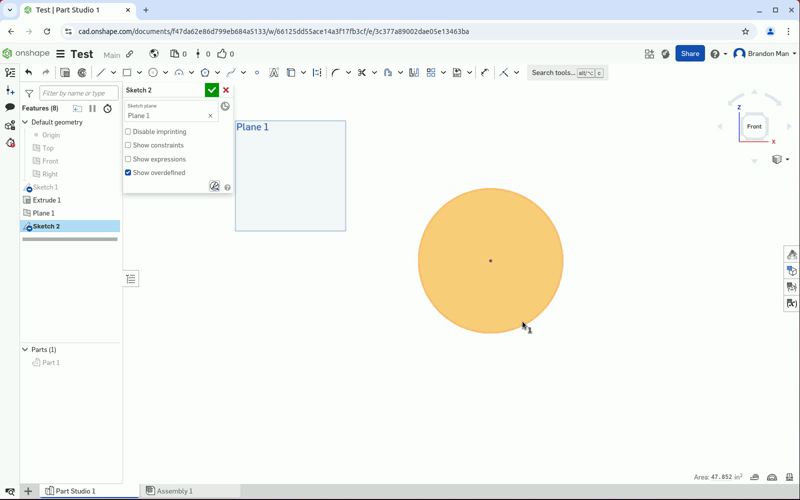
scroll(-6)
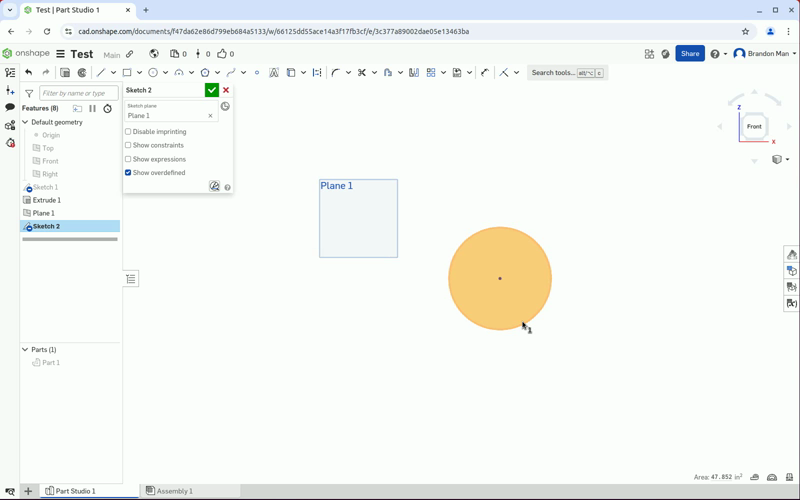
scroll(-6)
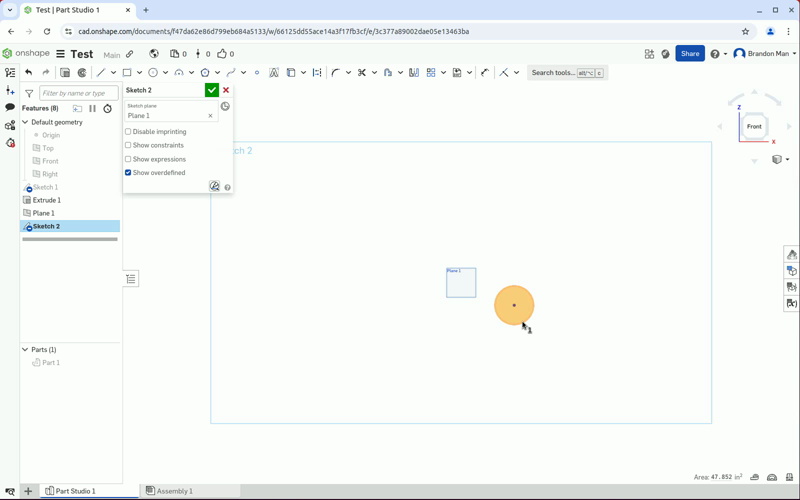
mouse_move(73, 352)
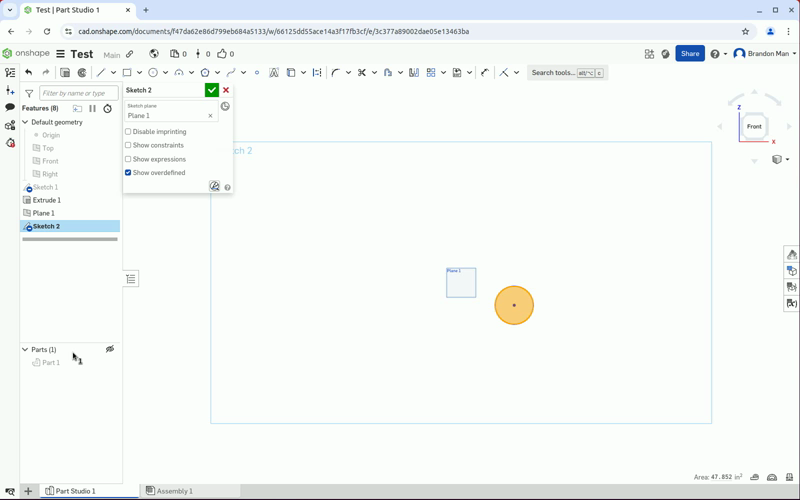
key(shift+y)
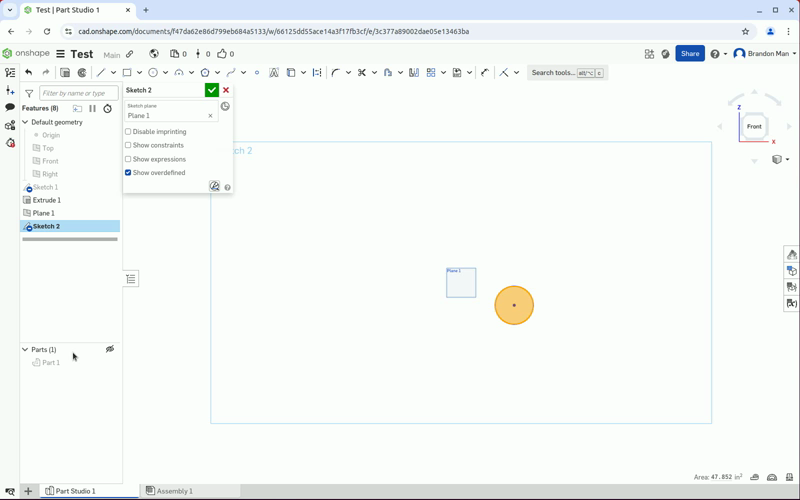
key(shift+e)
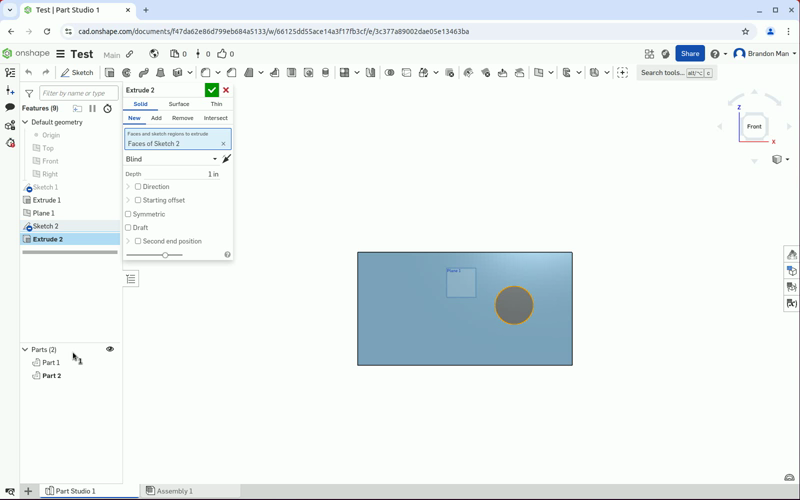
mouse_move(143, 106)
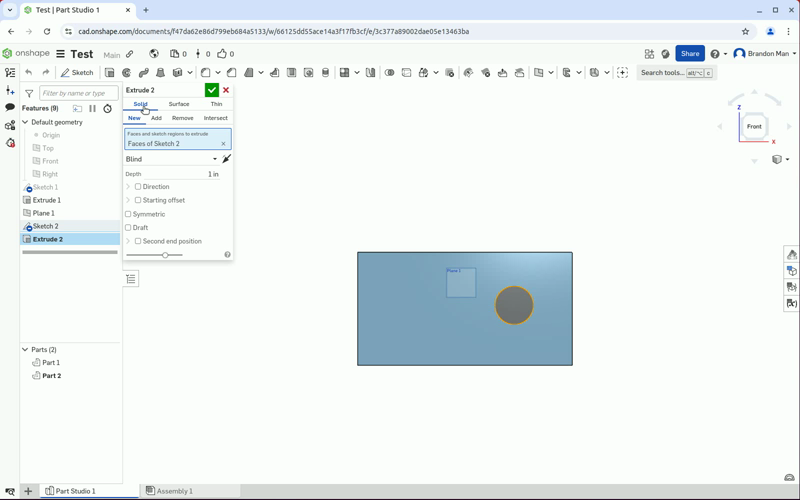
click(143, 106)
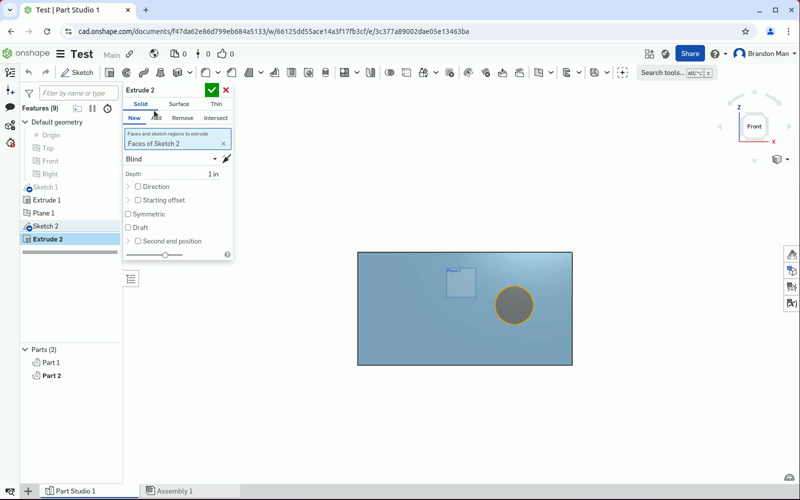
mouse_move(186, 120)
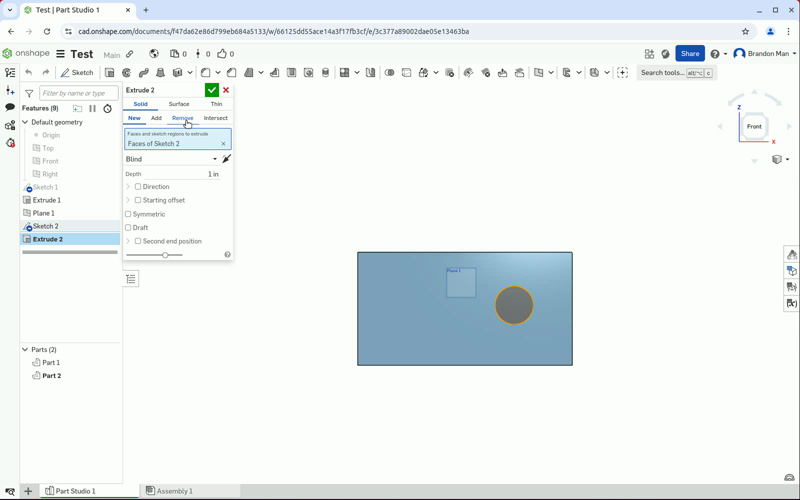
click(186, 120)
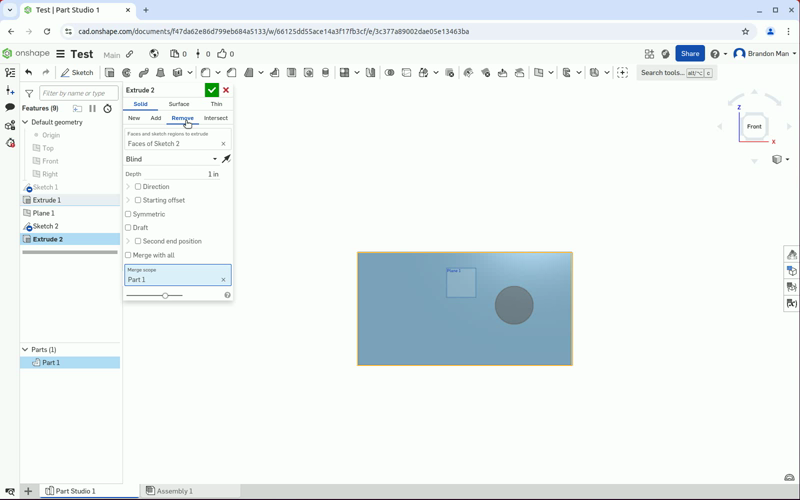
key(tab, 4)
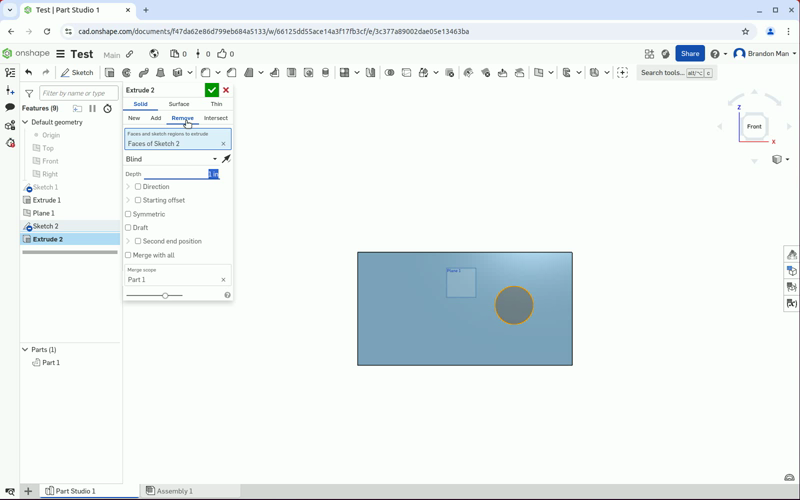
text(5.777)
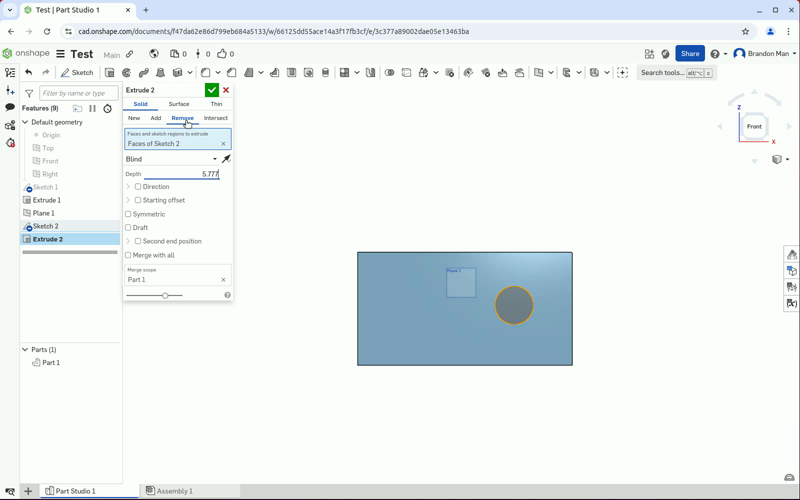
key(tab, 6)
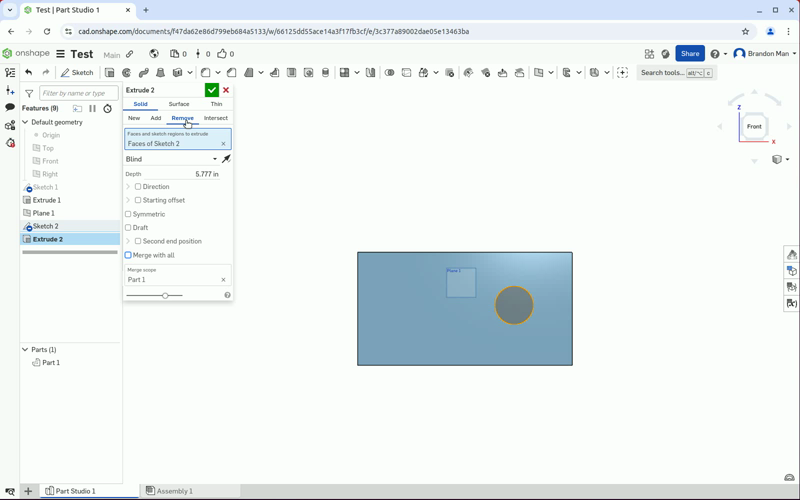
key(space)
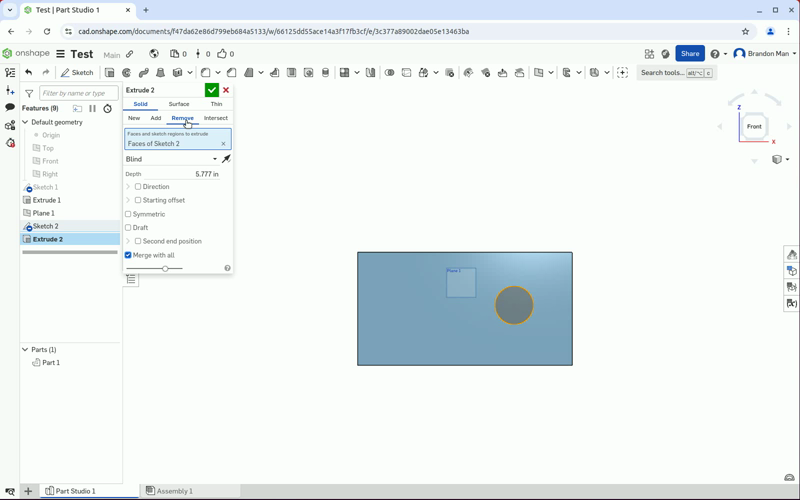
key(enter)
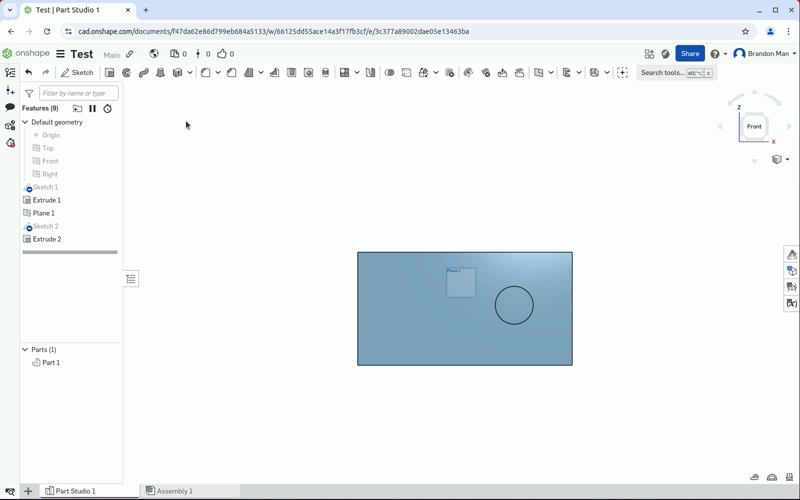
key(shift+h)
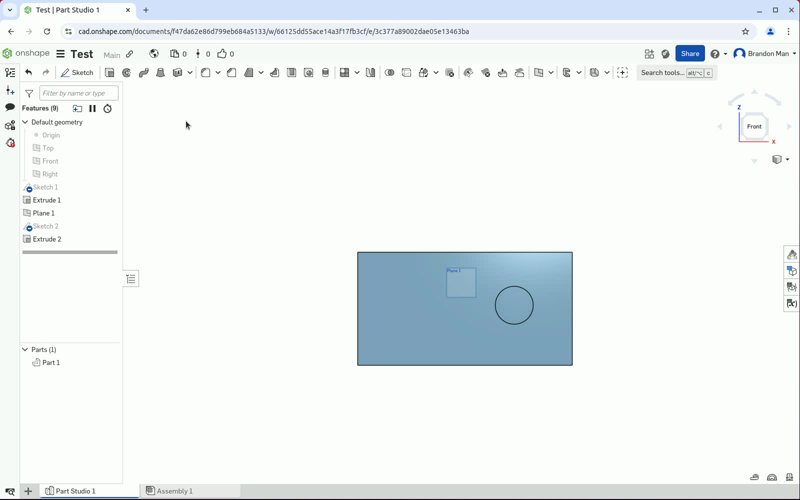
key(shift+h)
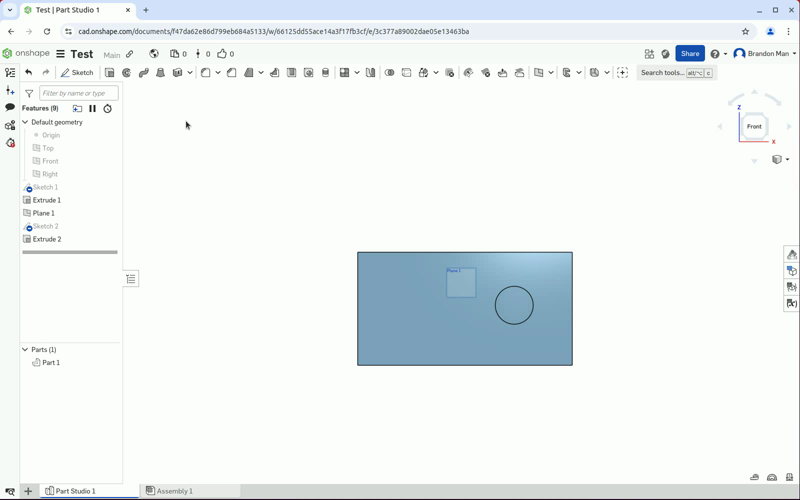
mouse_move(73, 189)
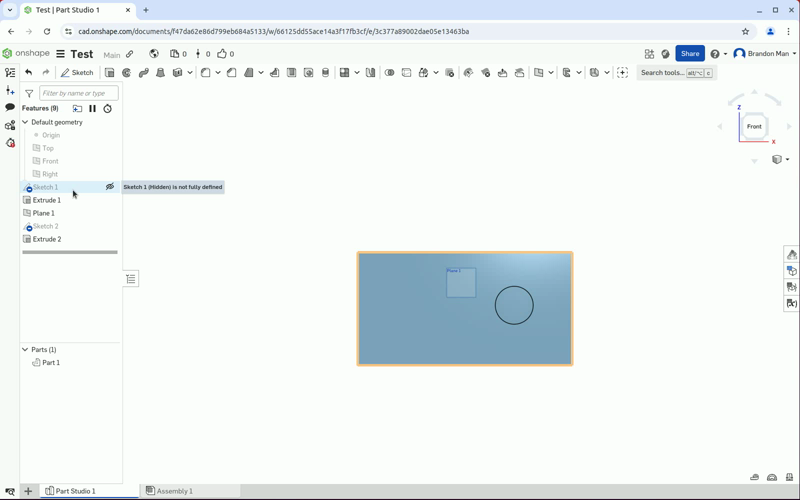
click(73, 189)
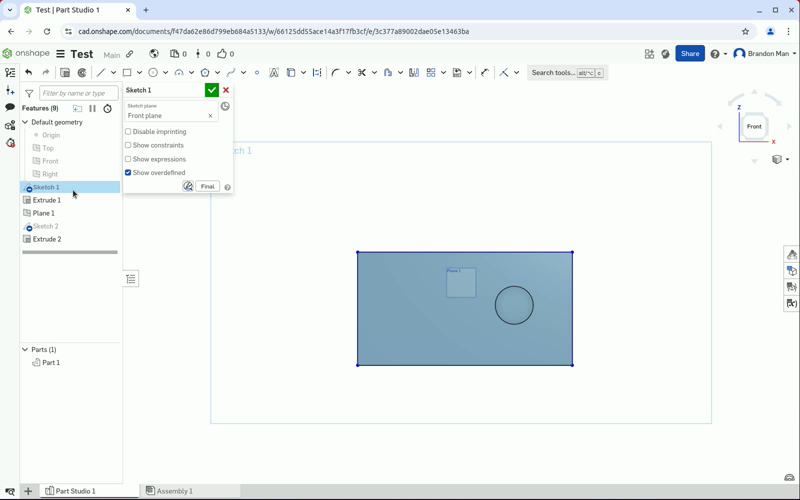
mouse_move(229, 92)
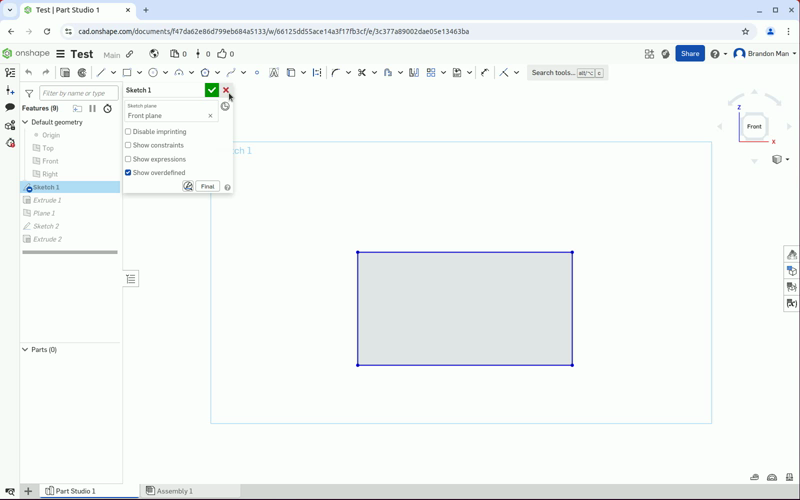
click(229, 92)
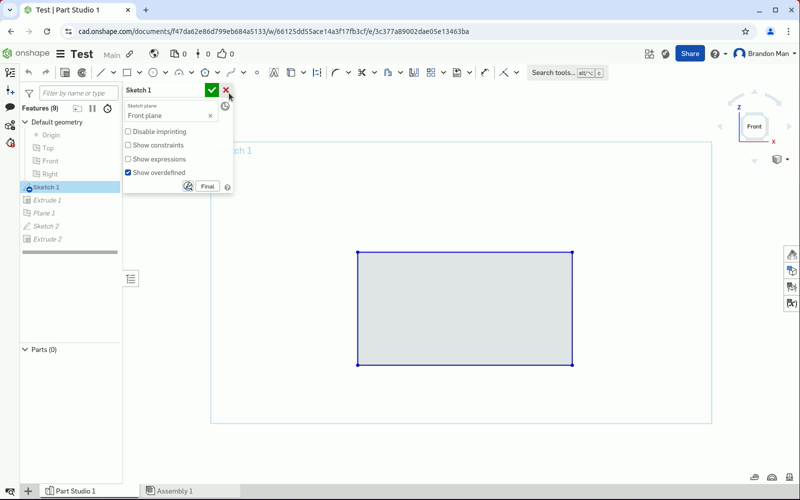
key(shift+s)
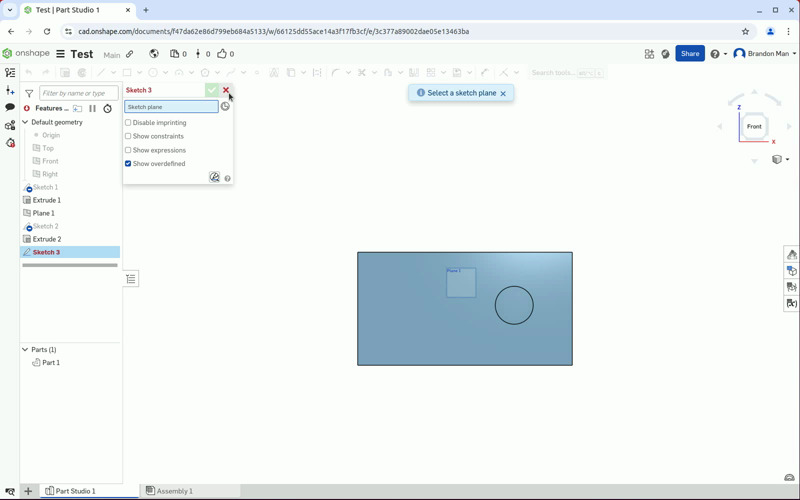
mouse_move(73, 215)
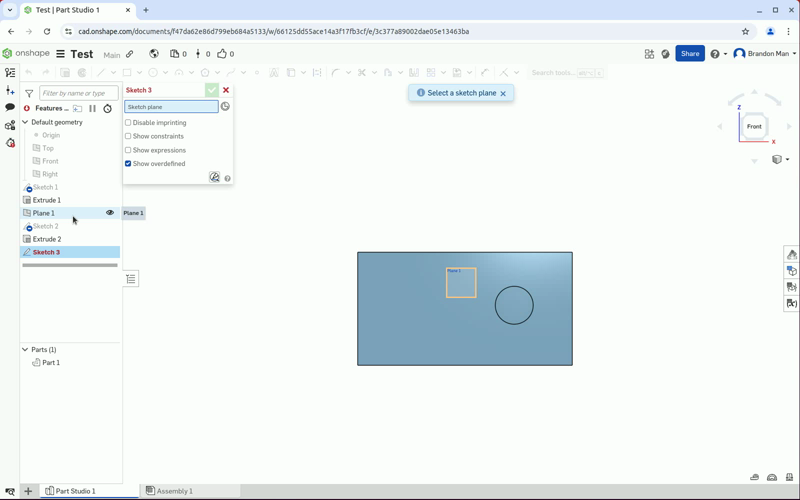
click(73, 215)
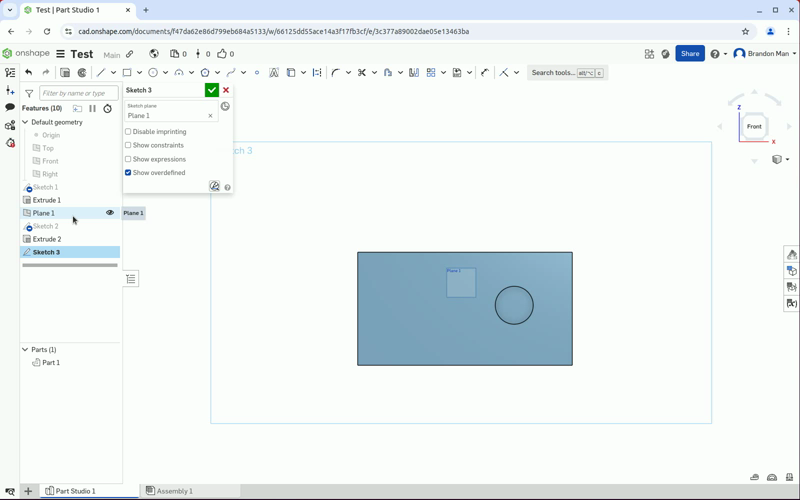
mouse_move(73, 352)
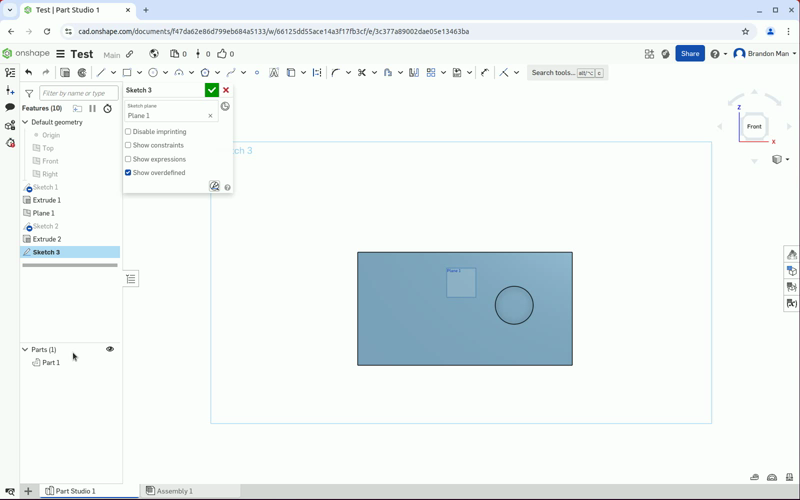
key(y)
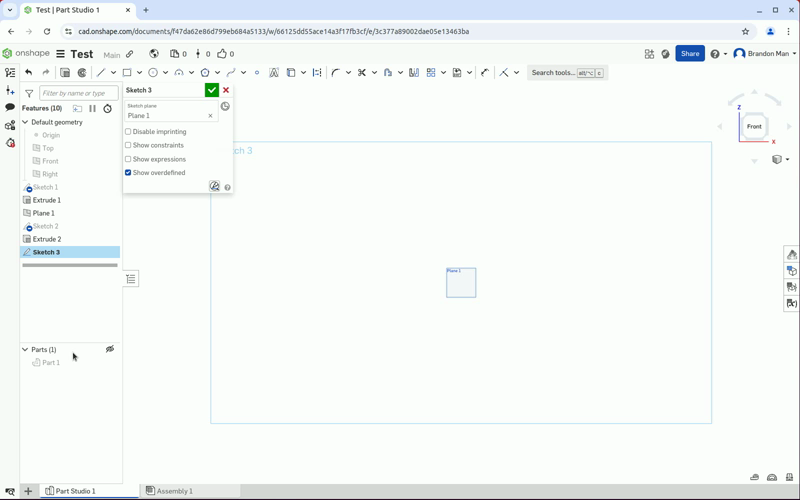
key(l)
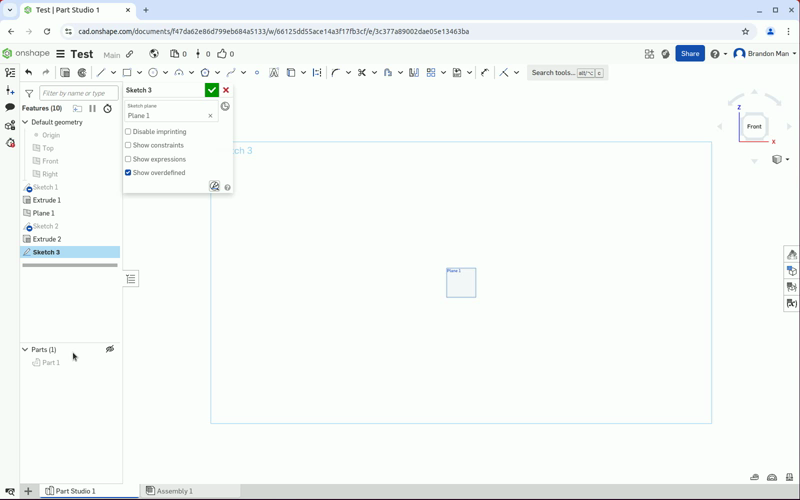
key_down(shift)
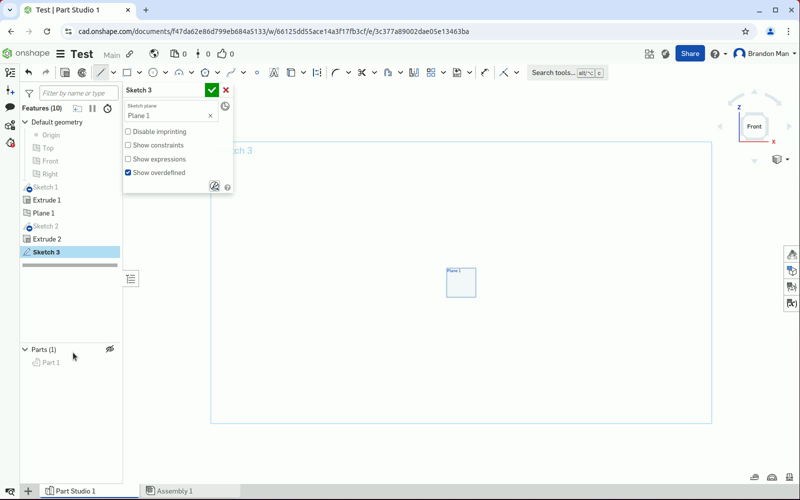
mouse_move(386, 324)
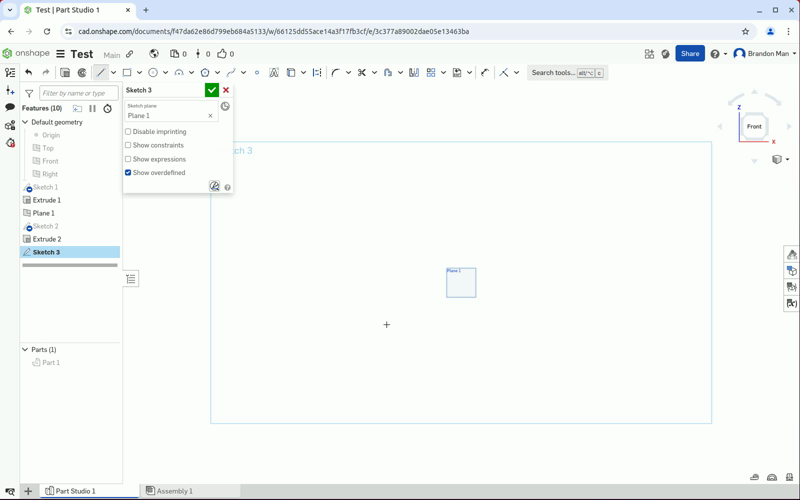
click(386, 324)
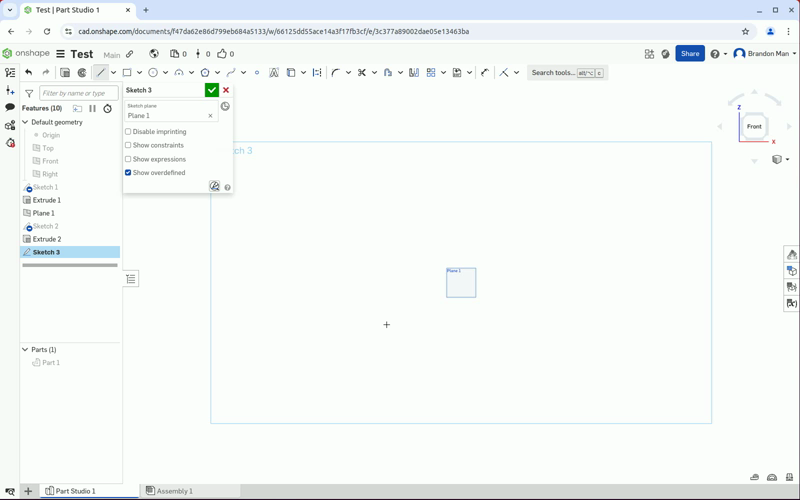
key_up(shift)
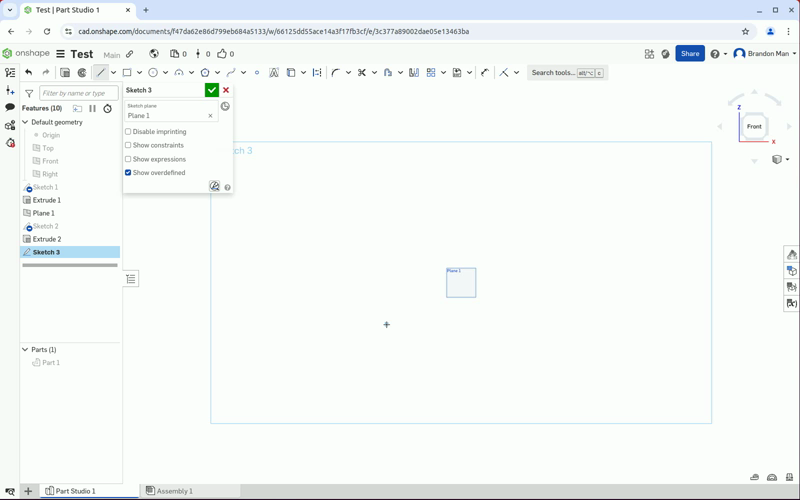
key_down(shift)
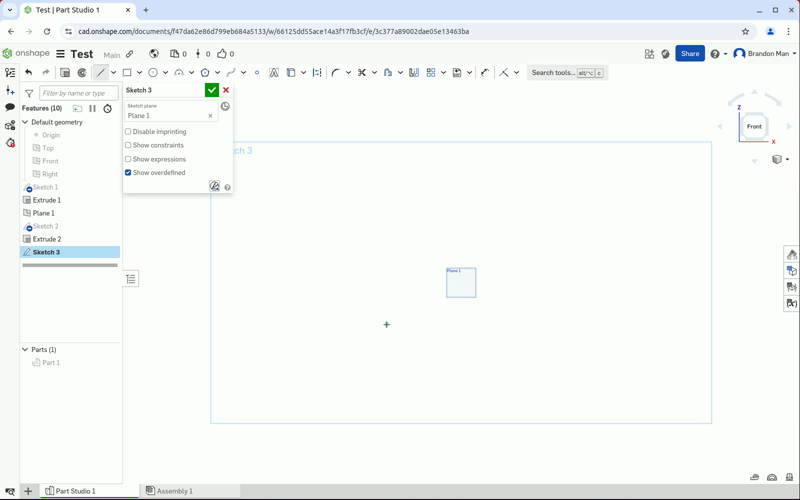
mouse_move(417, 324)
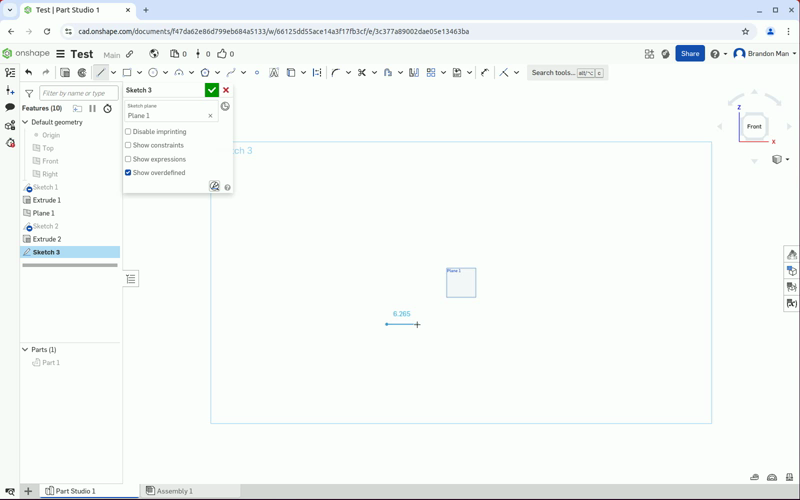
mouse_move(425, 324)
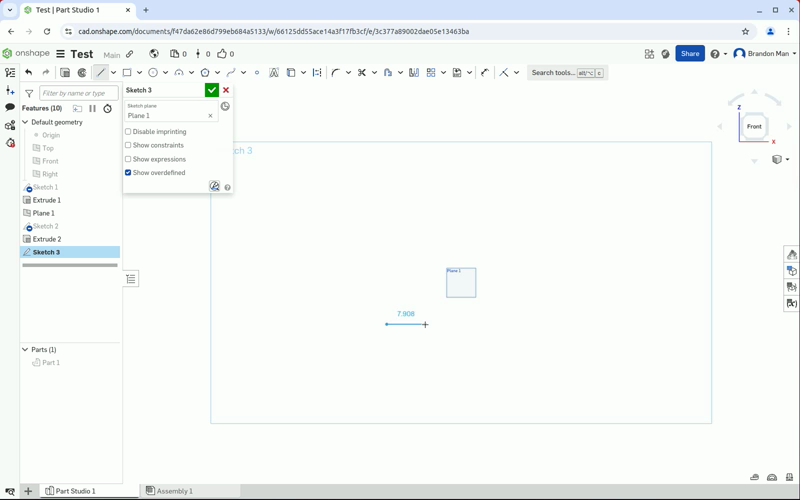
click(425, 324)
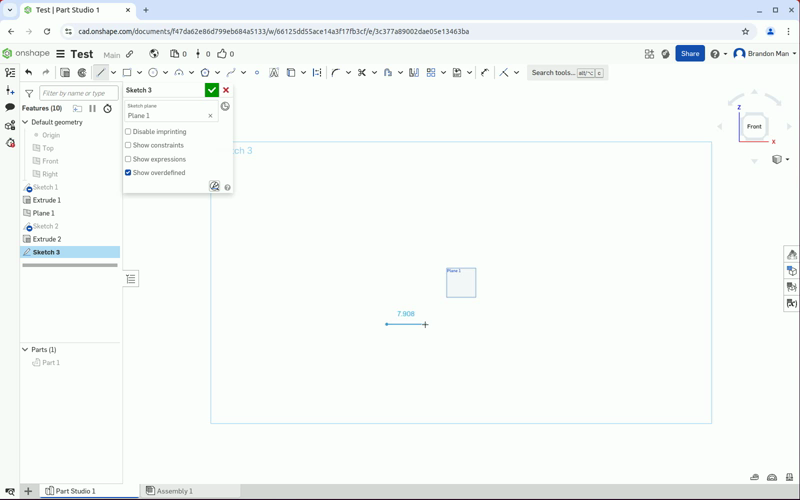
key_up(shift)
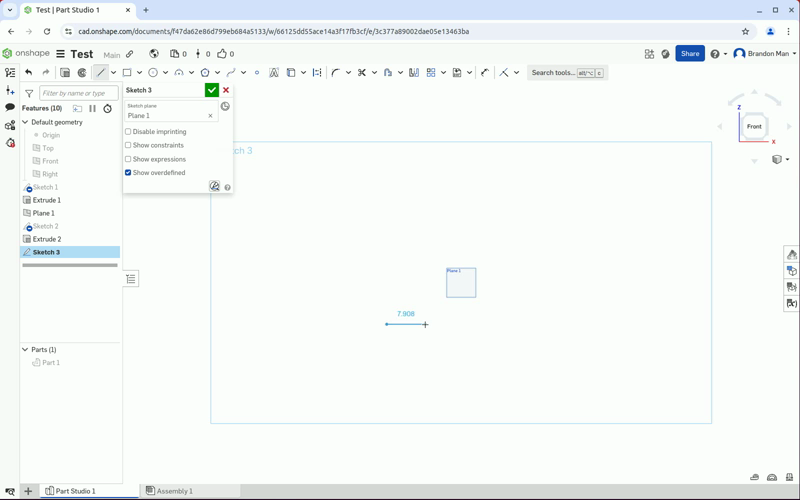
key_down(shift)
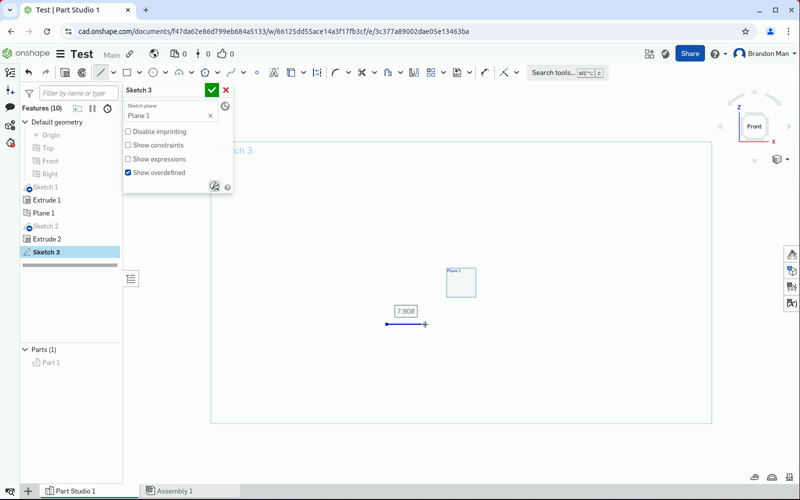
mouse_move(455, 324)
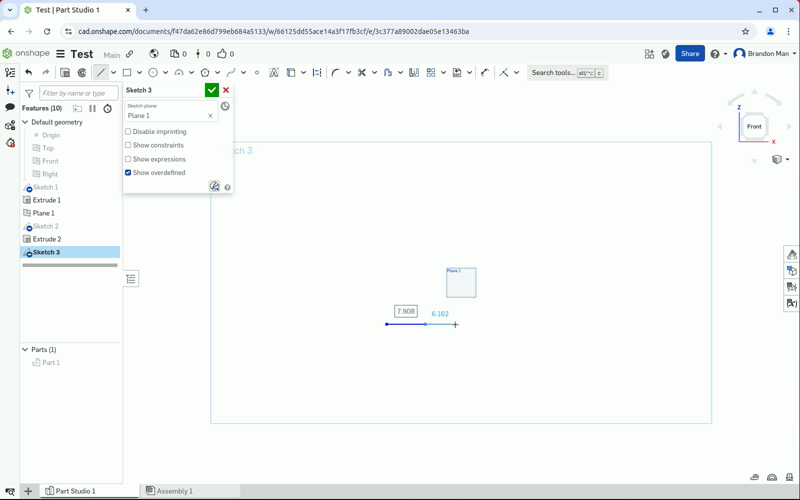
mouse_move(425, 285)
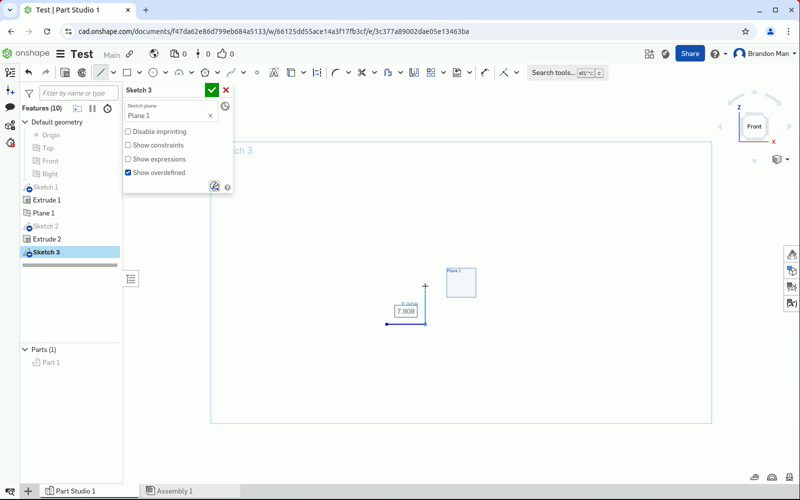
click(425, 285)
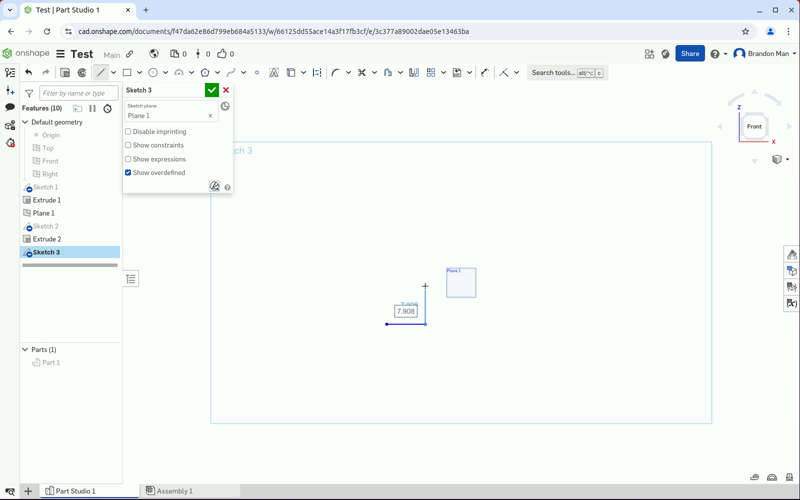
key_up(shift)
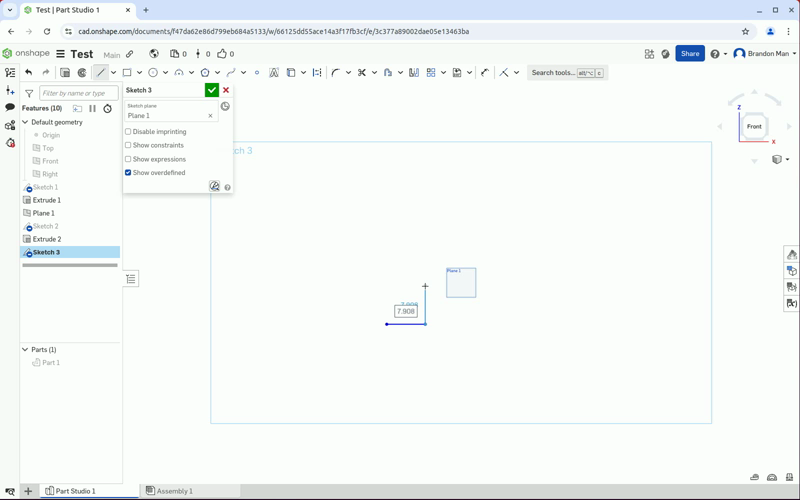
key_down(shift)
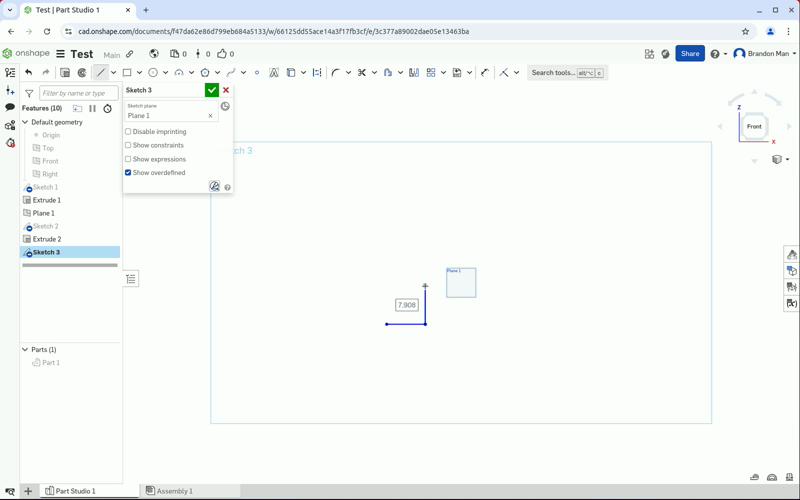
mouse_move(455, 285)
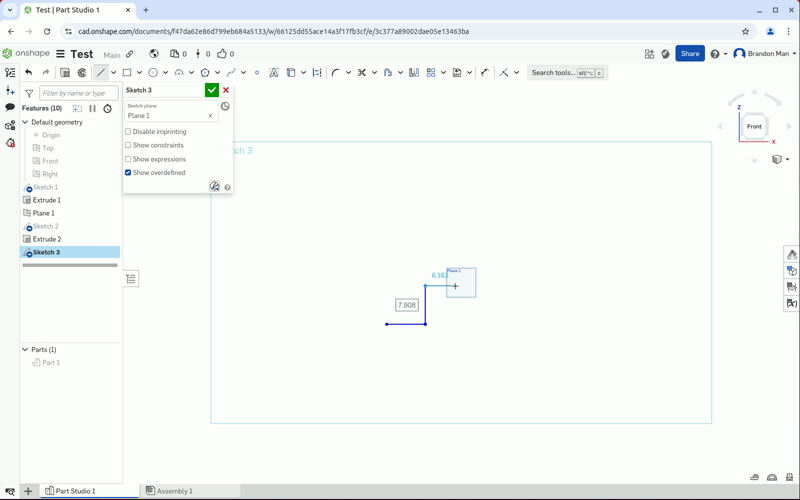
mouse_move(386, 285)
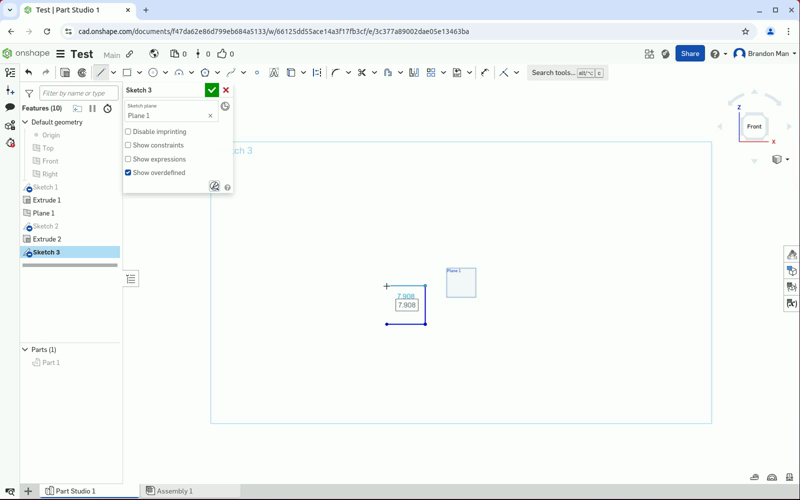
click(386, 285)
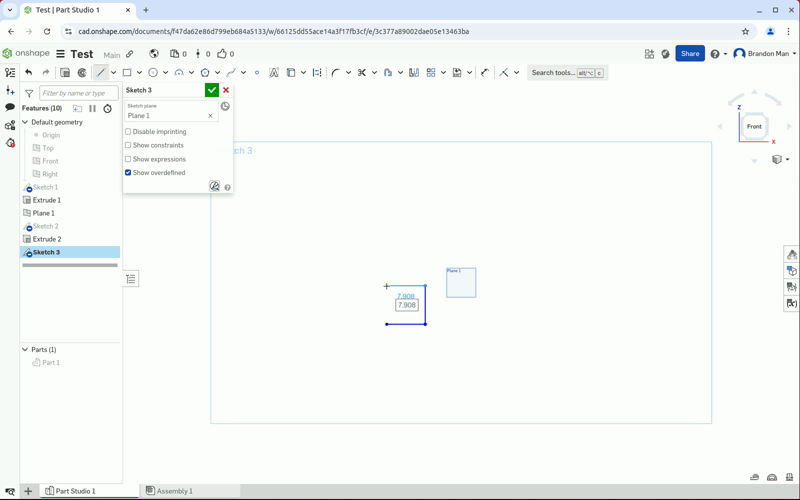
key_up(shift)
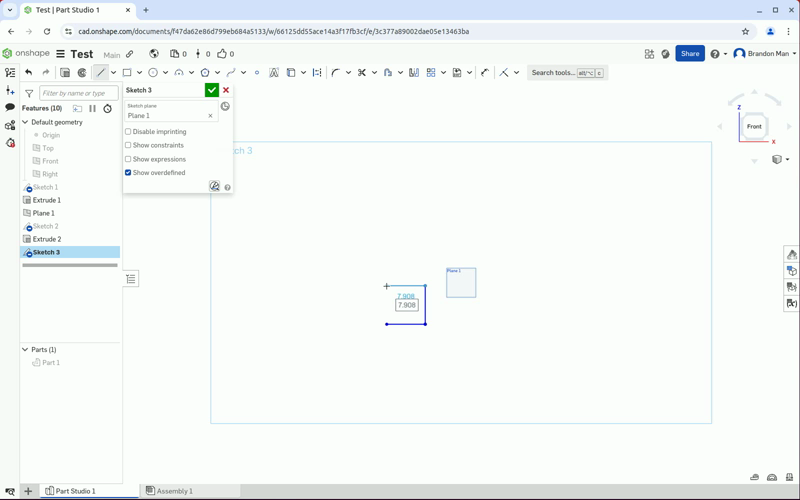
mouse_move(417, 285)
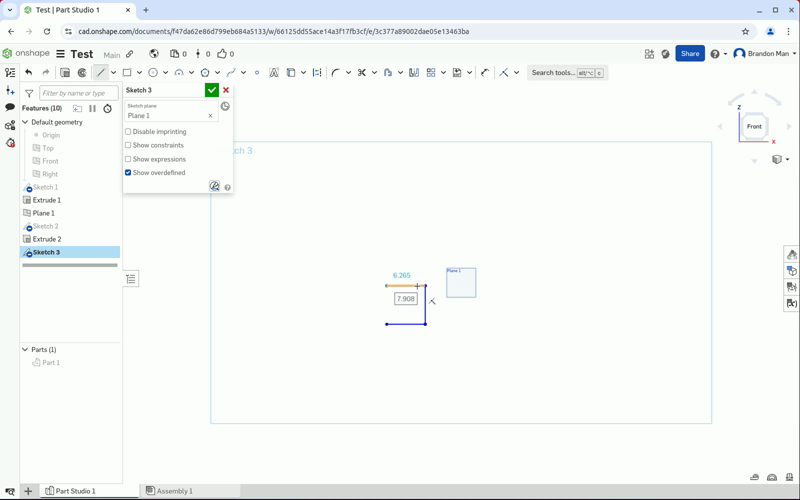
key_down(shift)
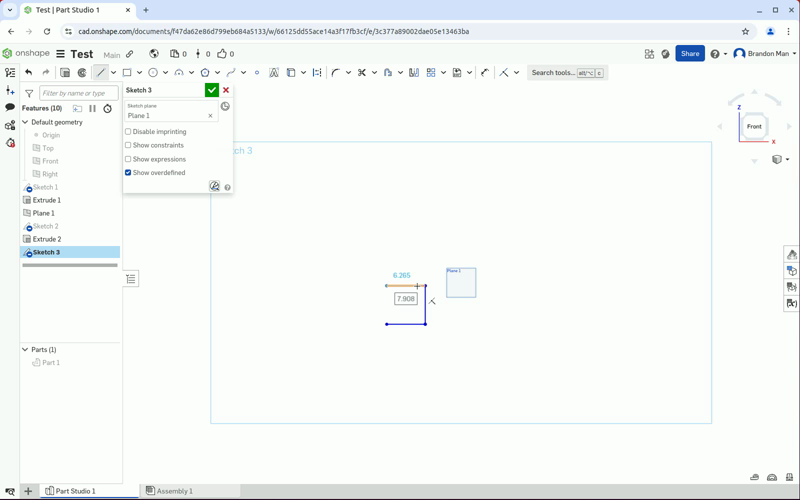
mouse_move(386, 324)
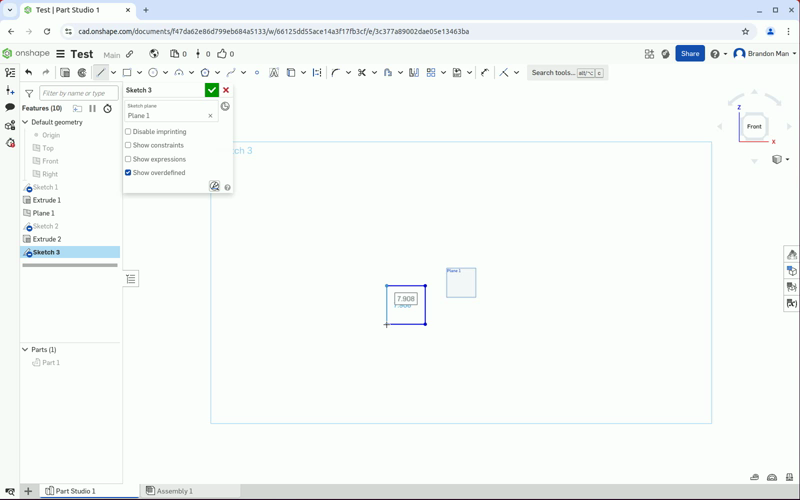
key_up(shift)
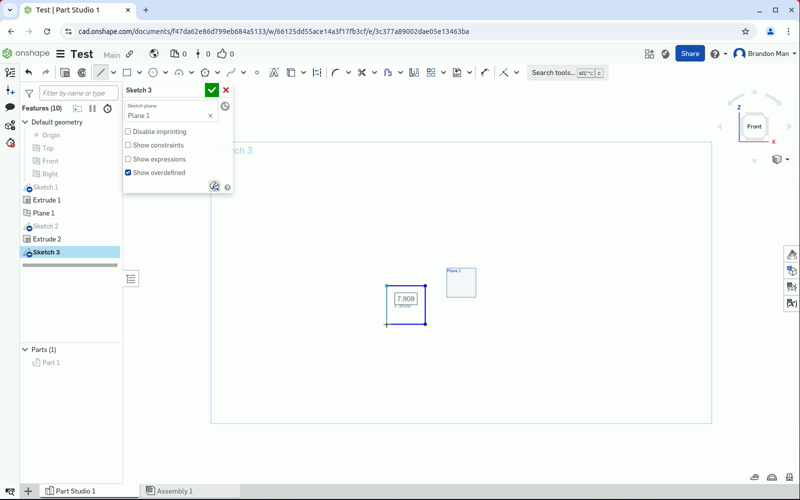
click(386, 324)
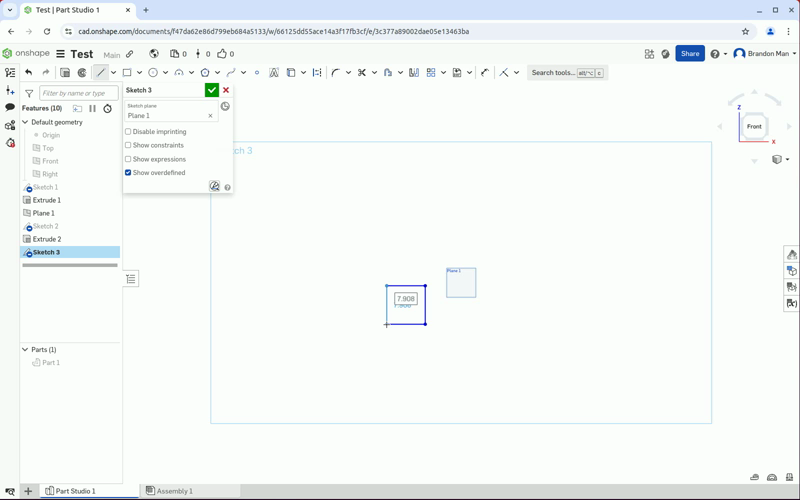
key(esc)
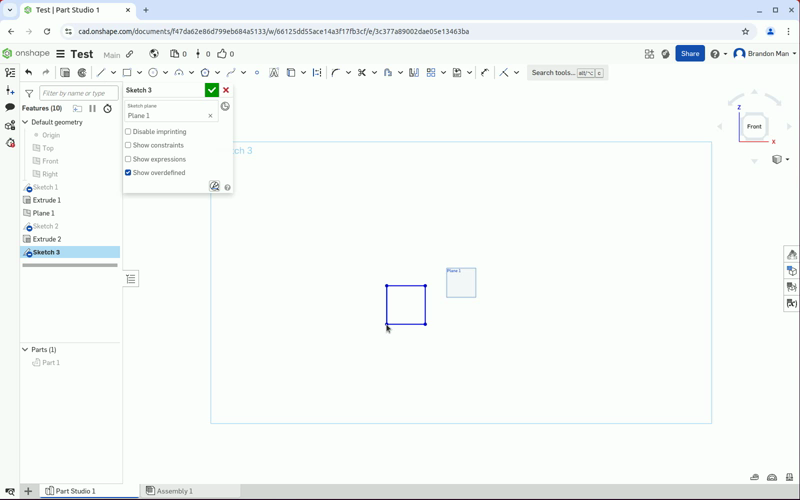
mouse_move(420, 297)
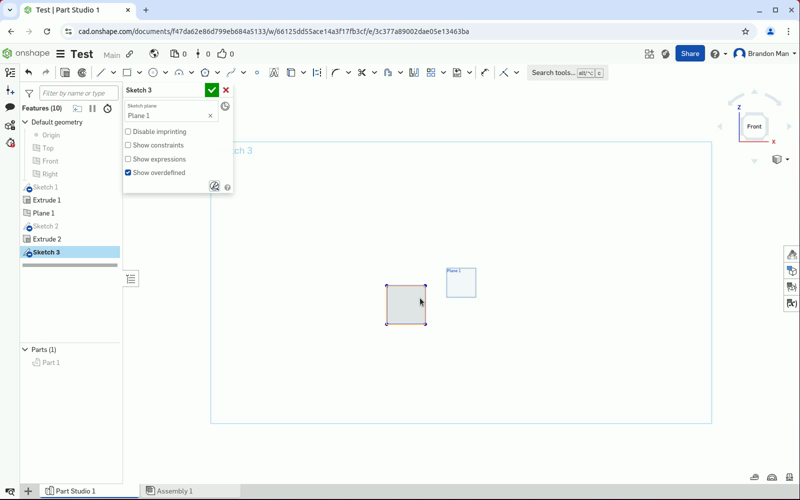
scroll(6)
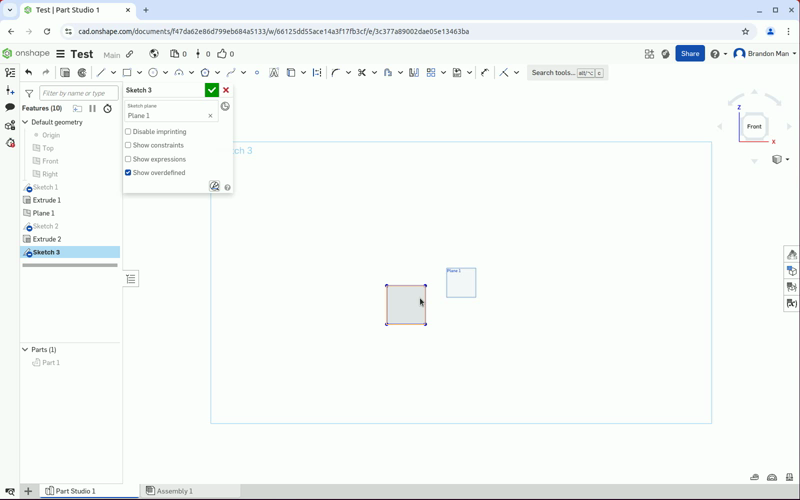
scroll(6)
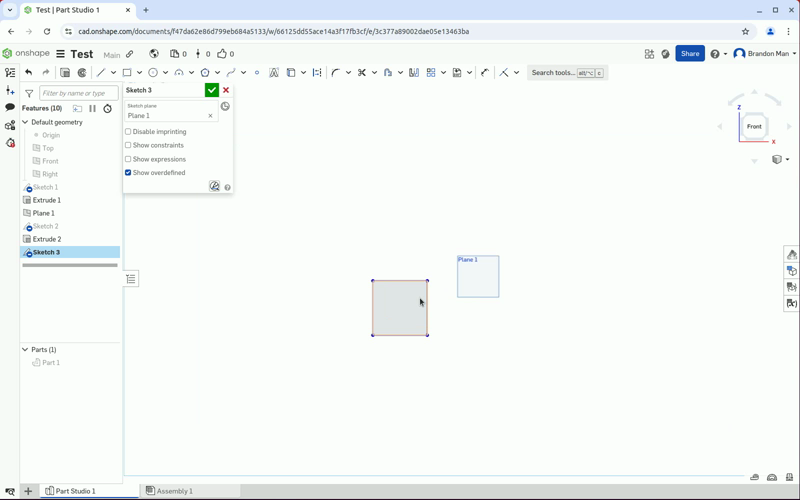
scroll(6)
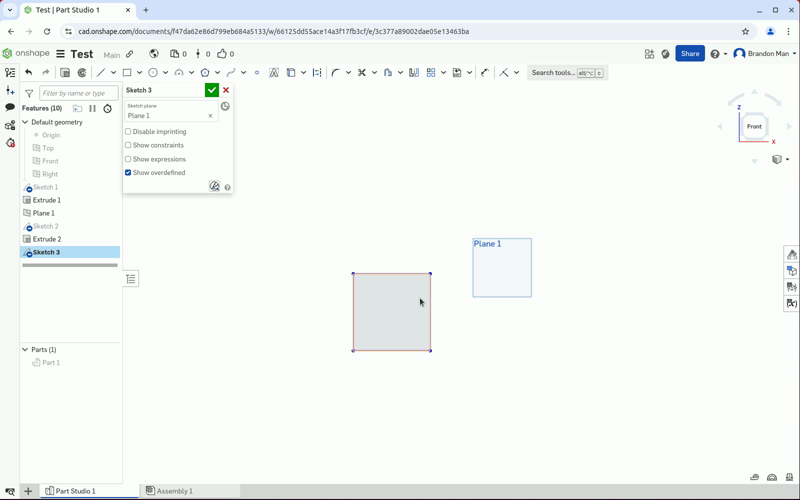
scroll(6)
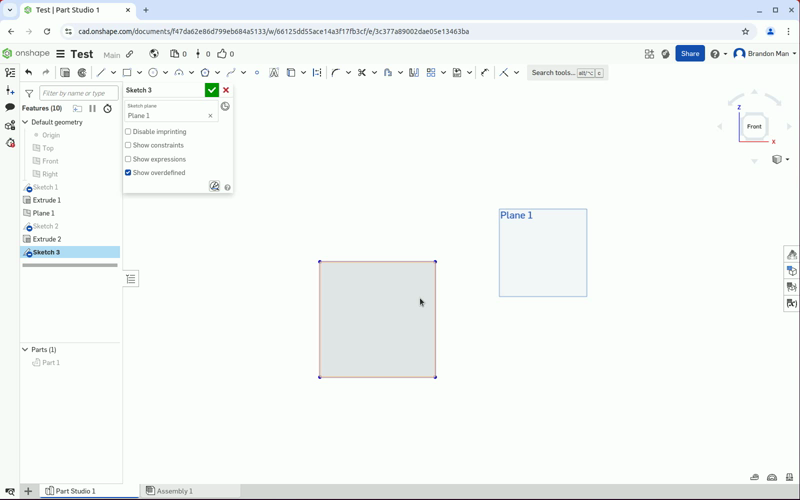
scroll(6)
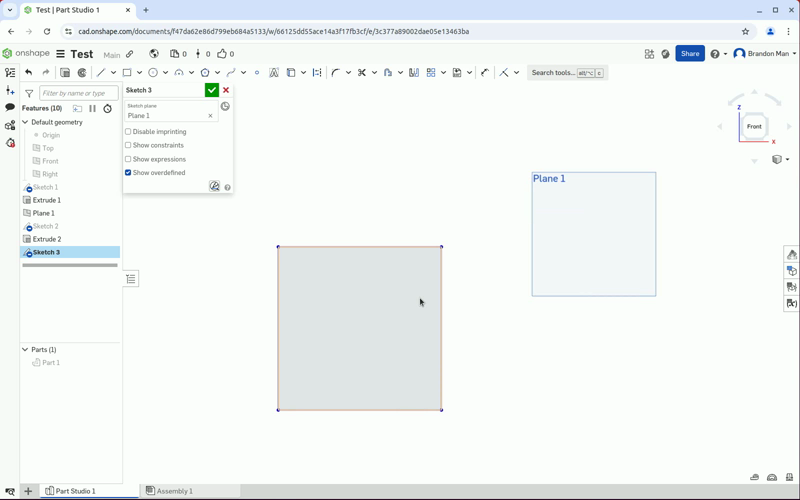
scroll(6)
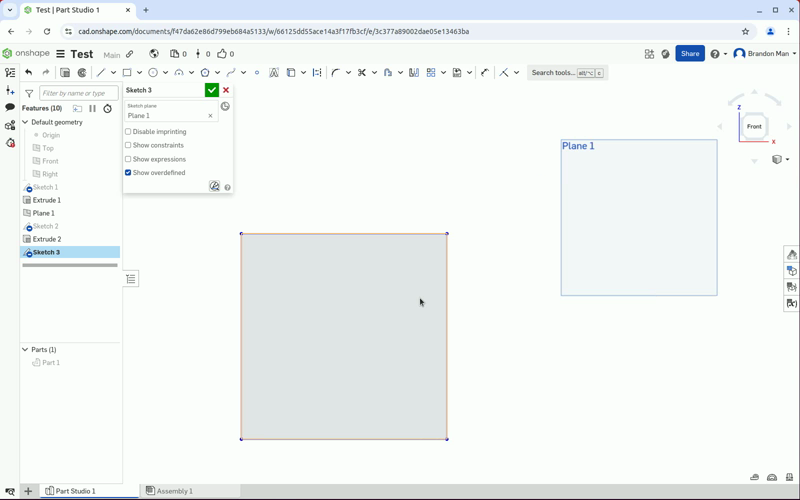
scroll(6)
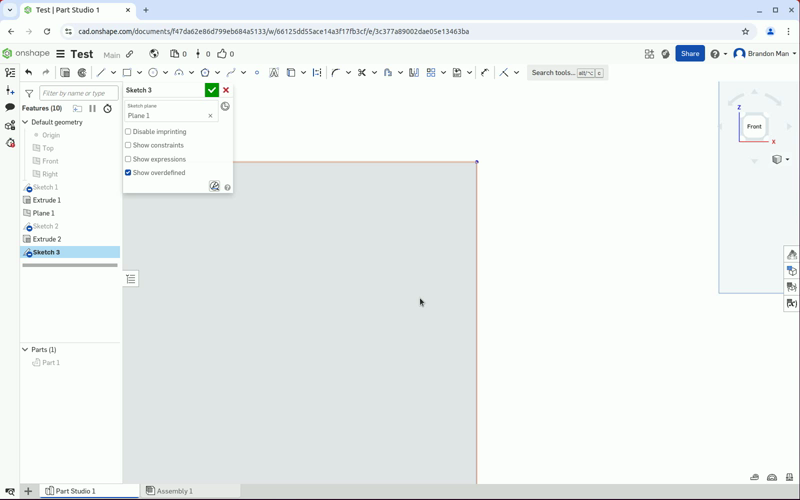
click(420, 297)
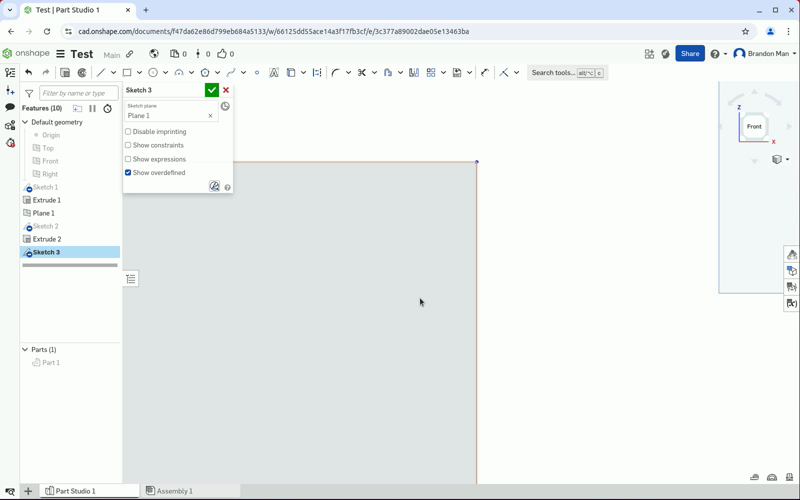
scroll(-6)
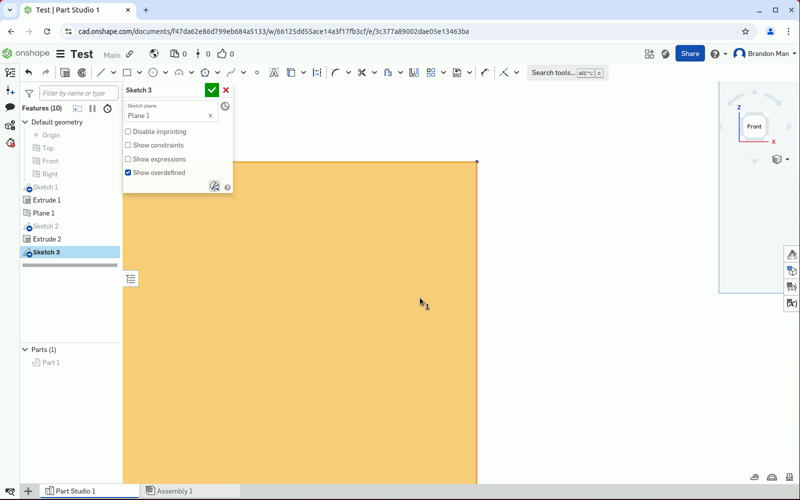
scroll(-6)
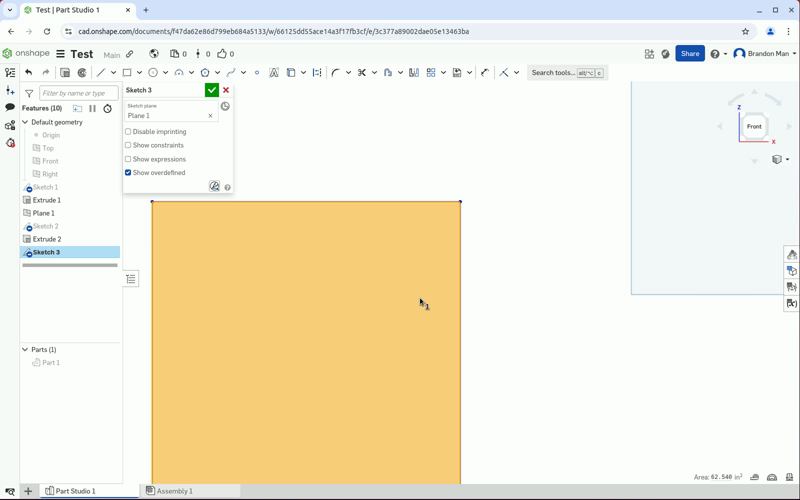
scroll(-6)
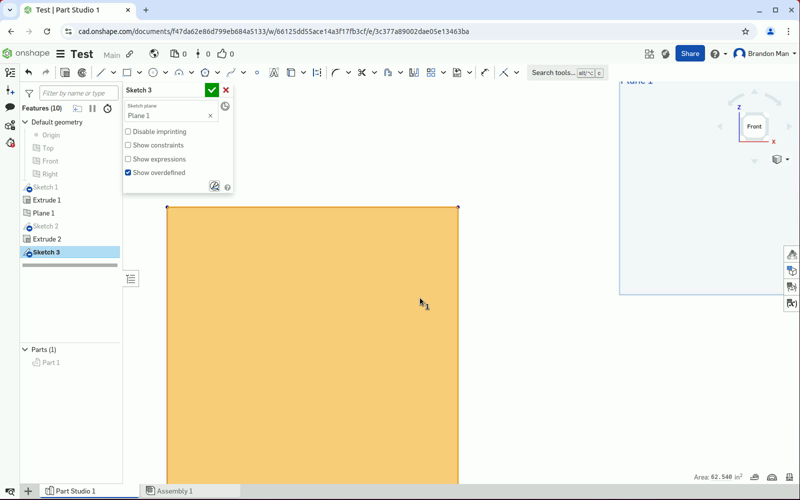
scroll(-6)
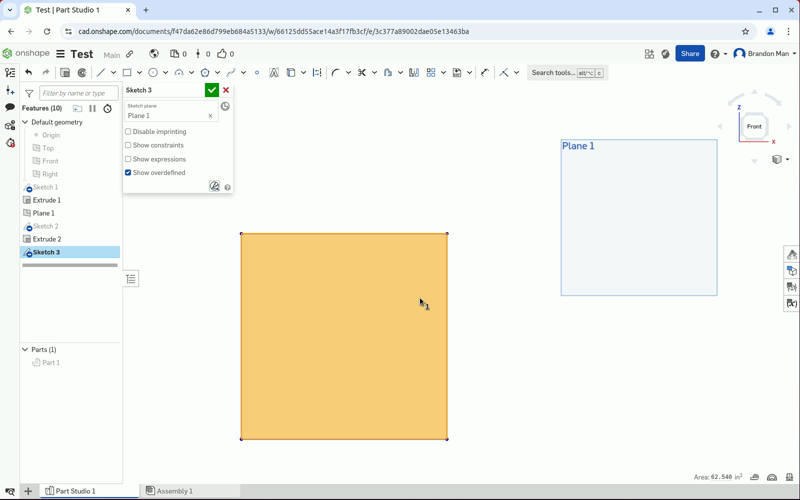
scroll(-6)
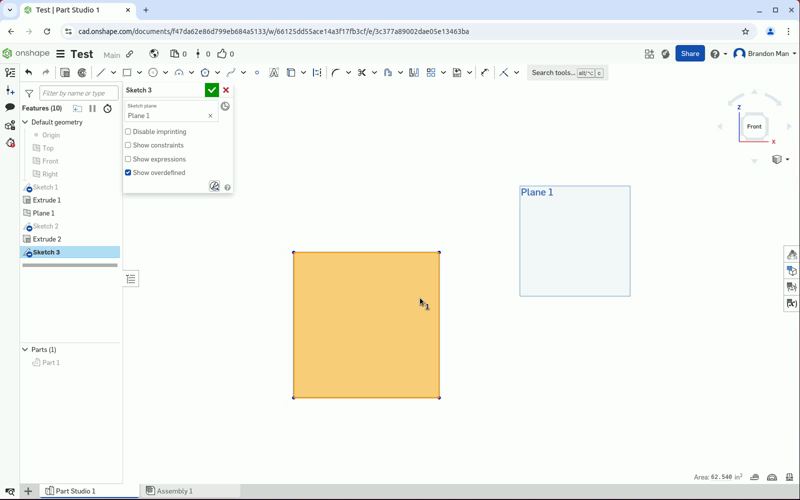
scroll(-6)
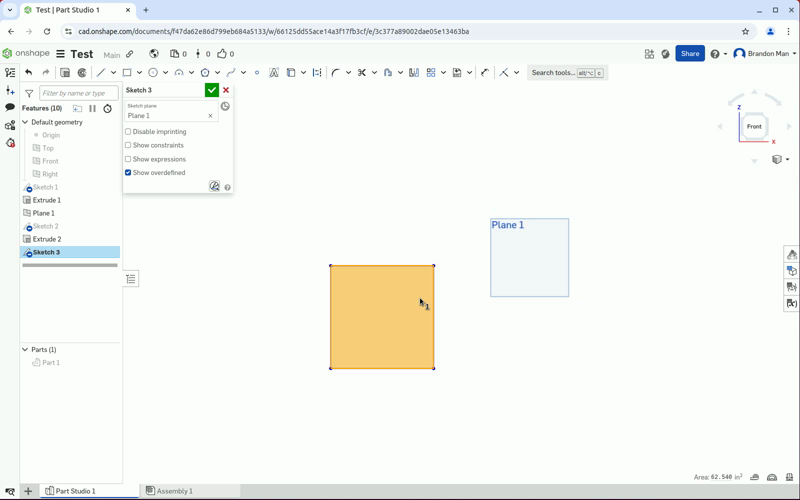
scroll(-6)
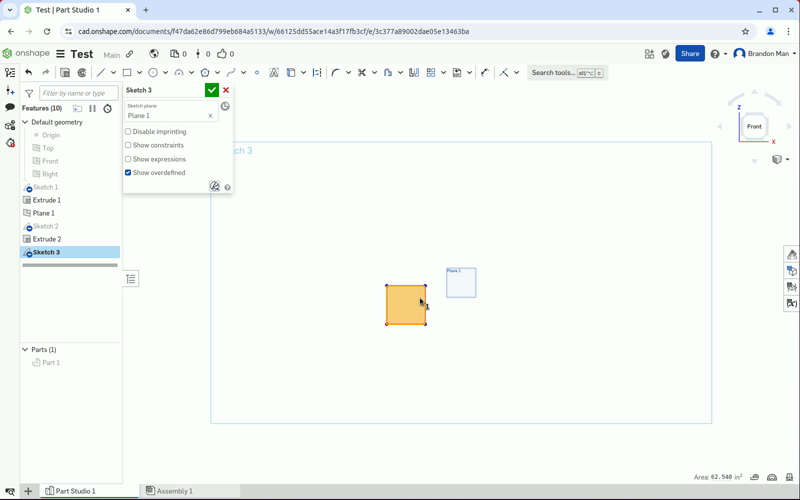
mouse_move(73, 352)
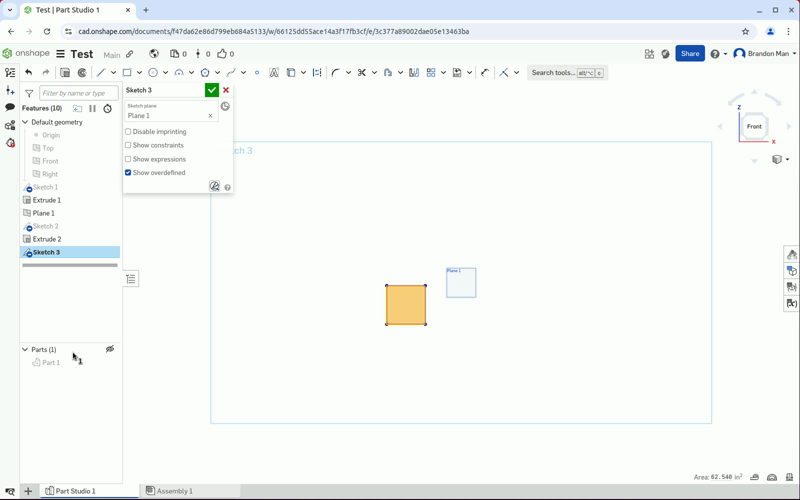
key(shift+y)
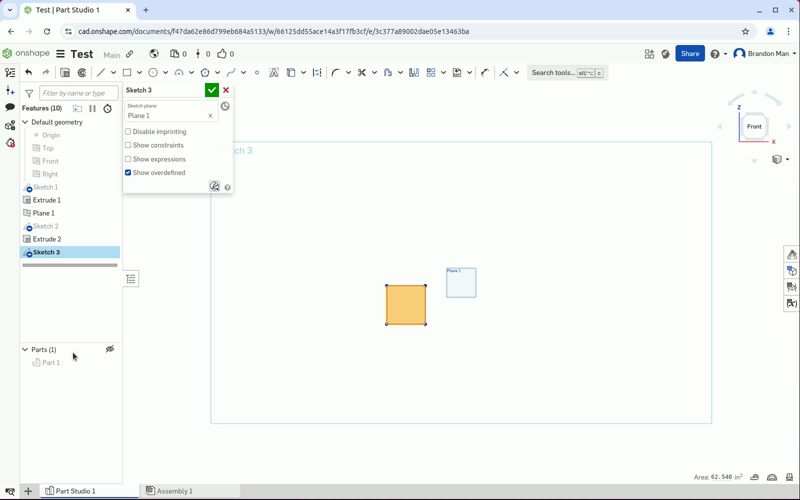
key(shift+e)
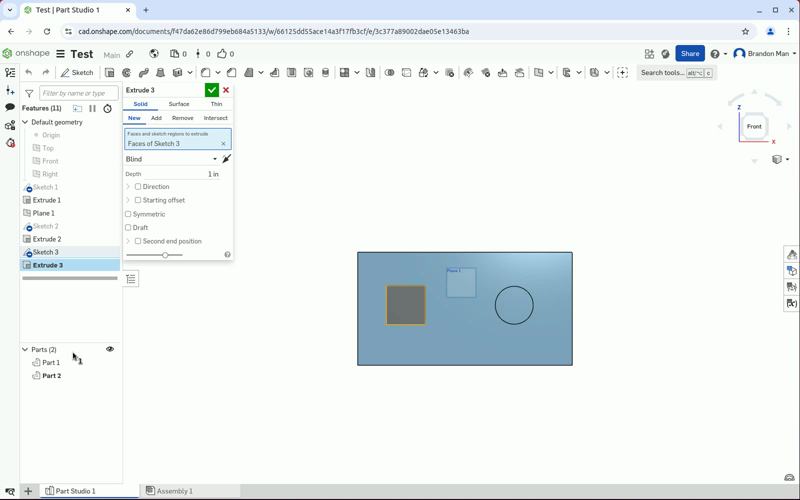
mouse_move(143, 106)
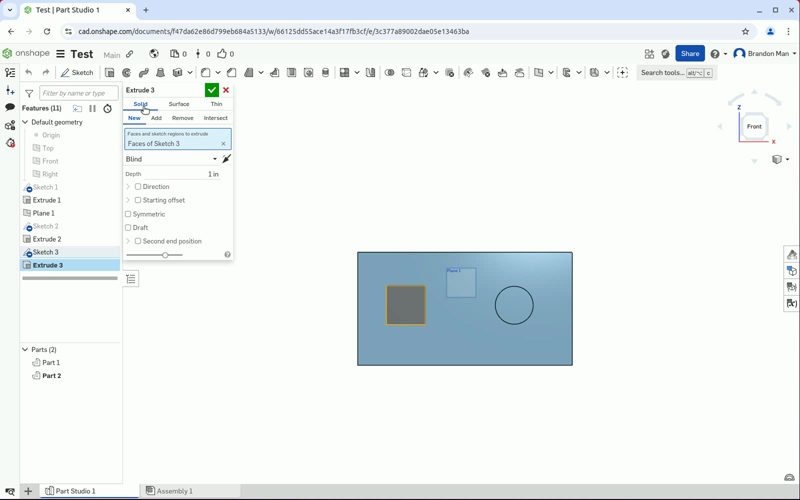
click(143, 106)
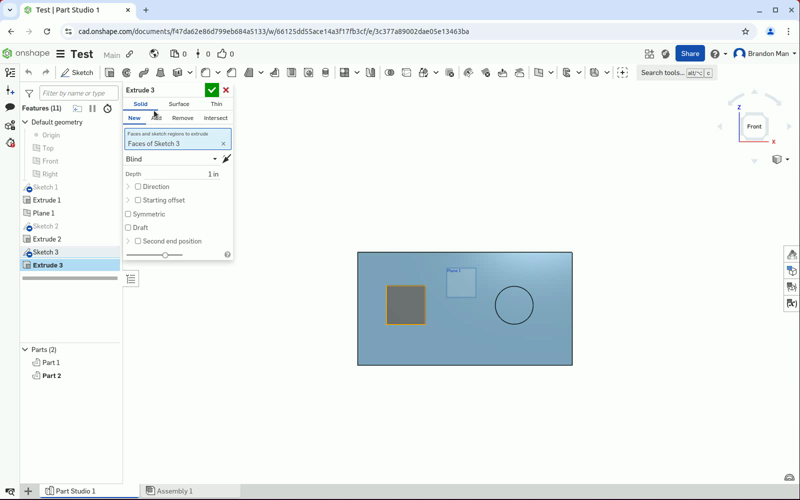
mouse_move(186, 120)
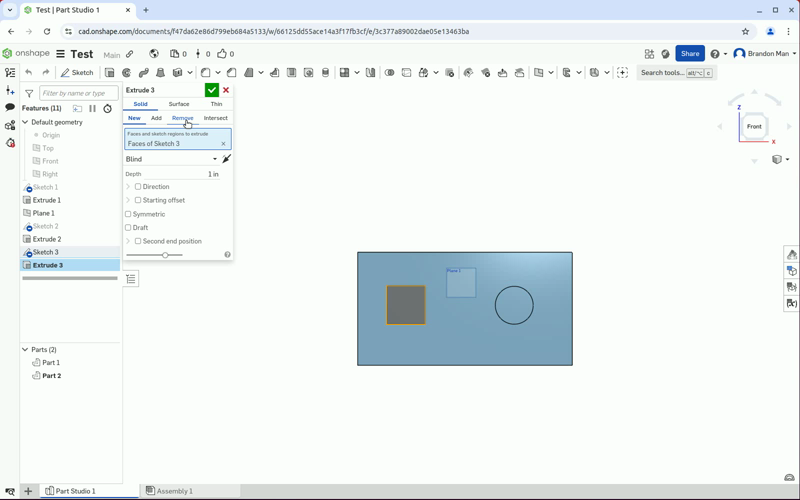
click(186, 120)
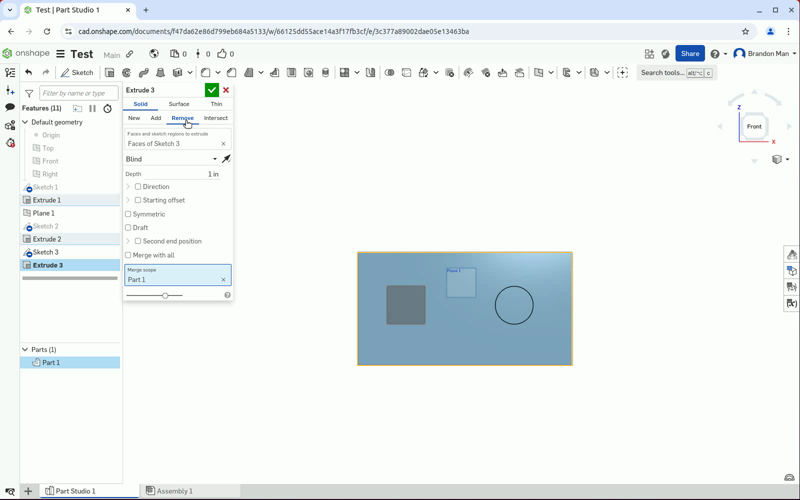
key(tab, 4)
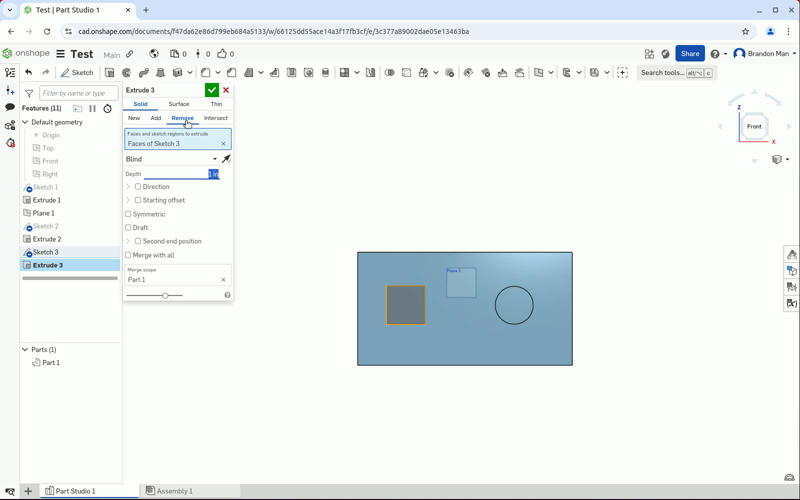
text(5.777)
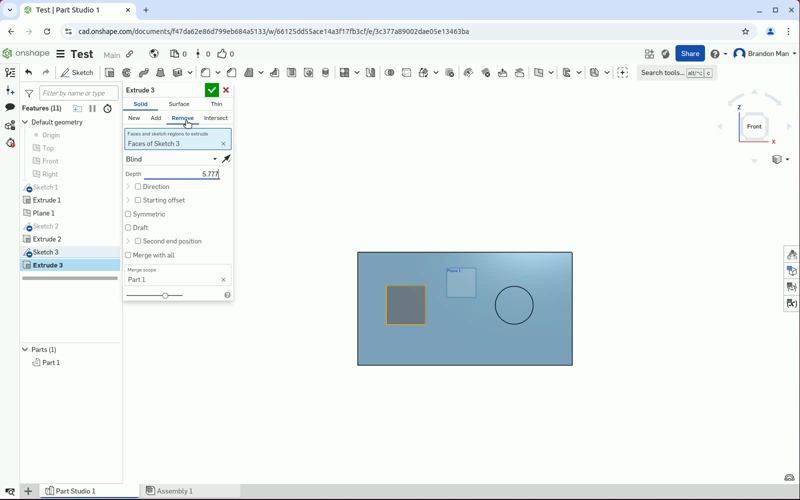
key(tab, 6)
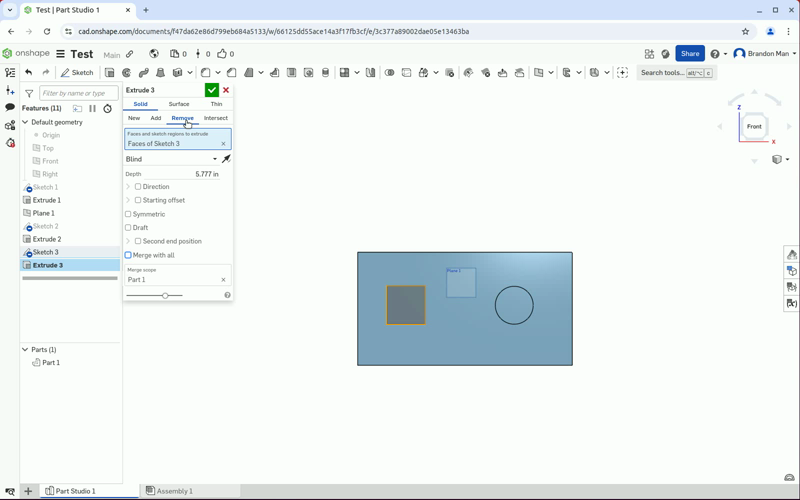
key(space)
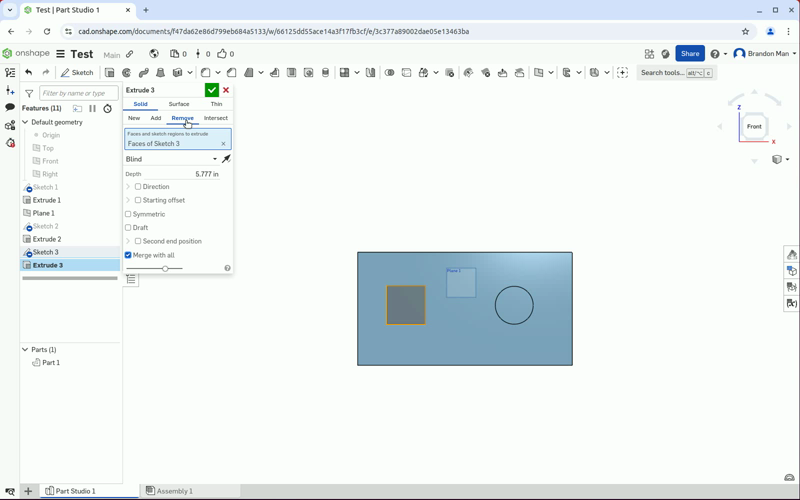
key(enter)
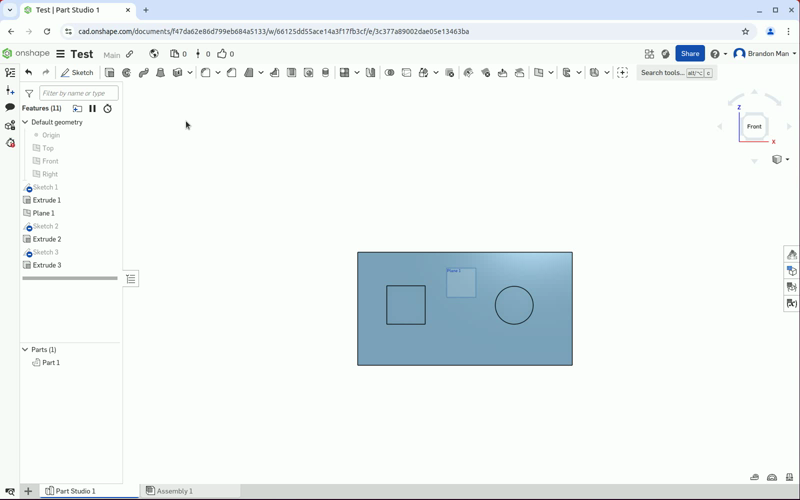
key(shift+h)
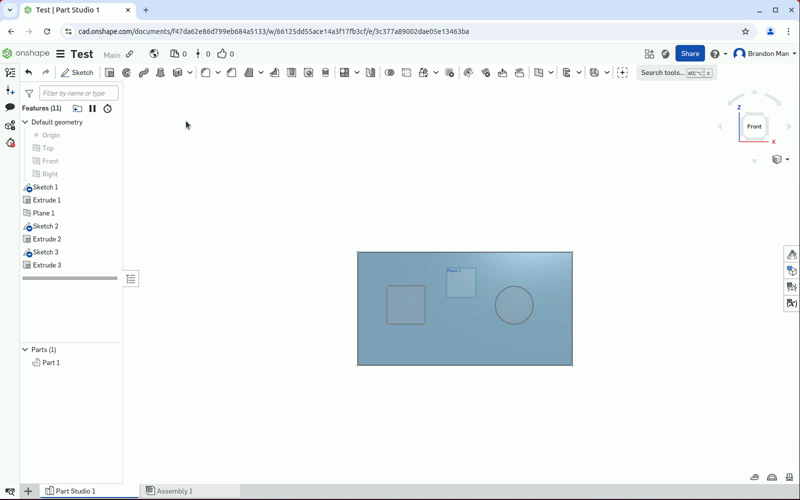
key(shift+h)
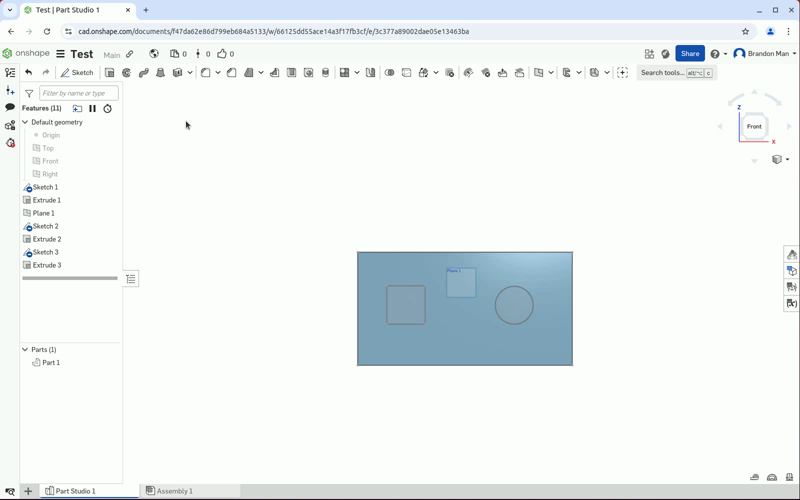
key(shift+7)
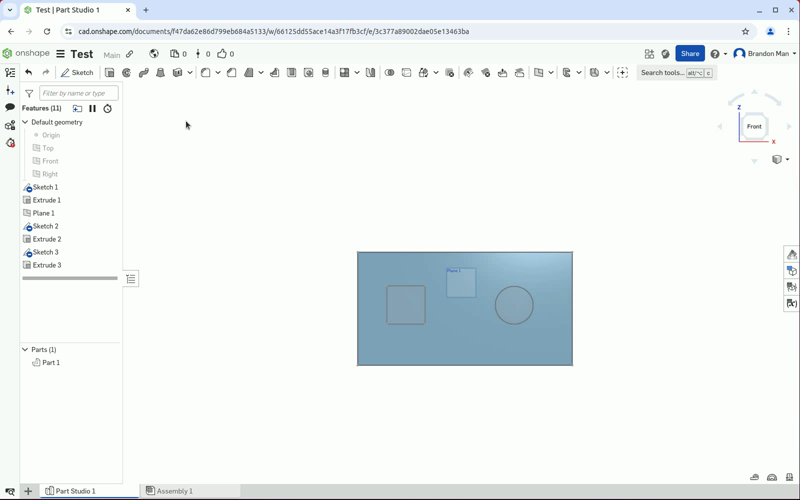
key(left, 2)
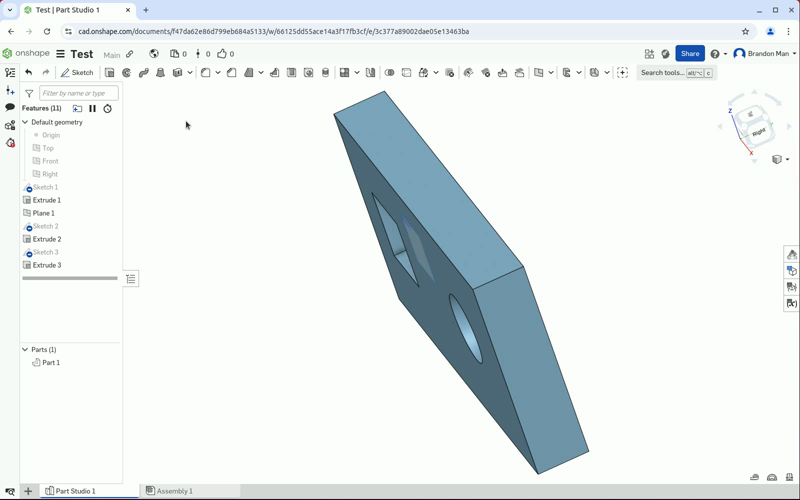
key(down, 2)
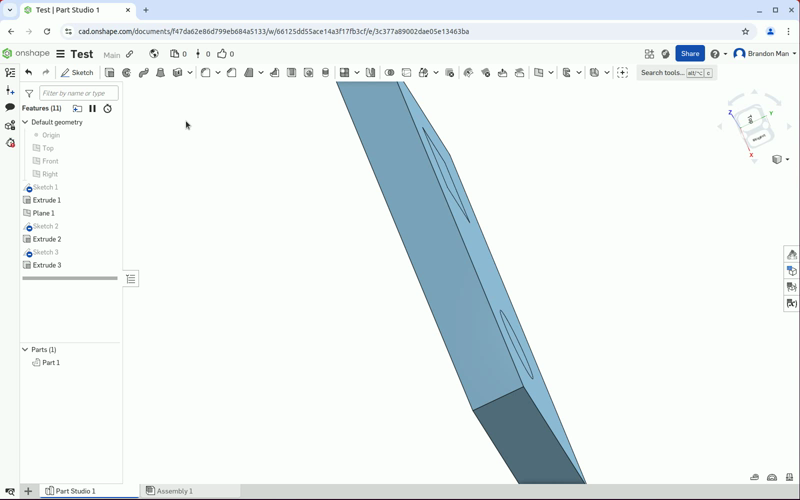
key(up, 2)
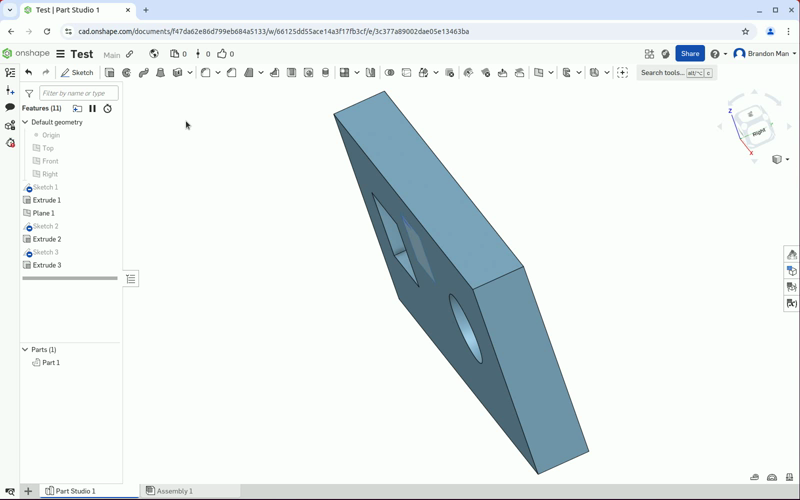
key(right, 2)
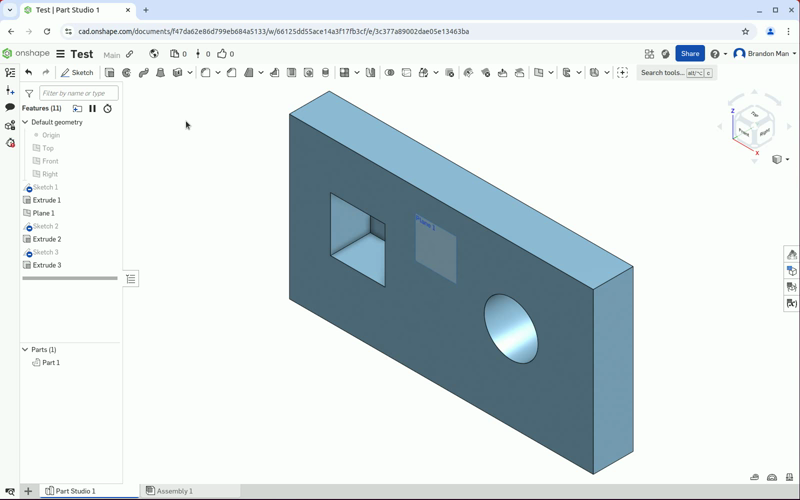
mouse_move(73, 189)
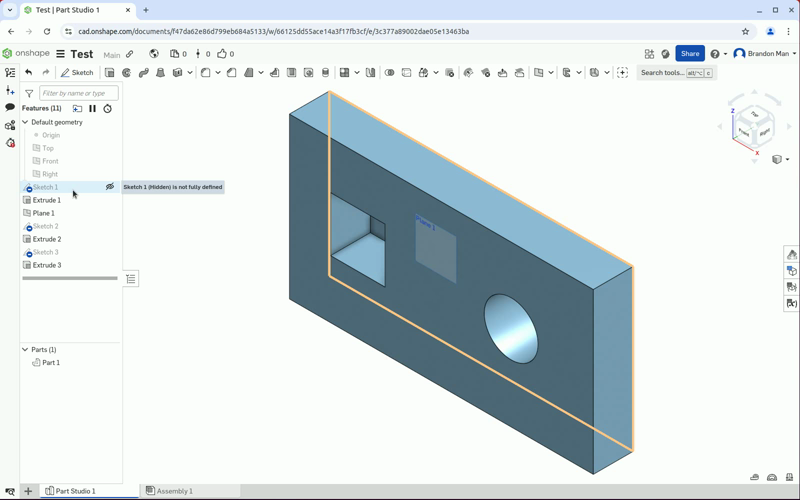
click(73, 189)